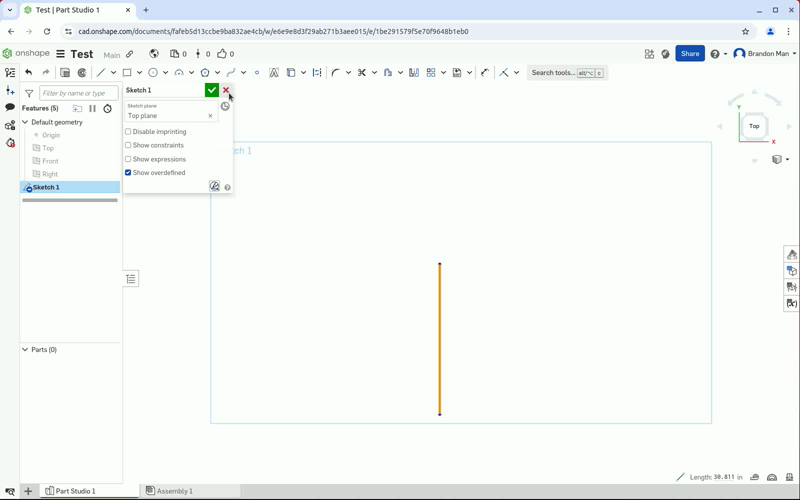
key(shift+h)
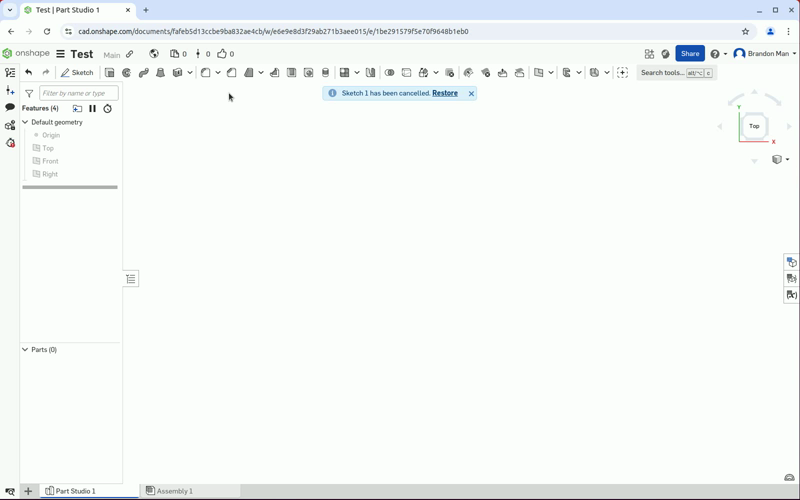
mouse_move(73, 352)
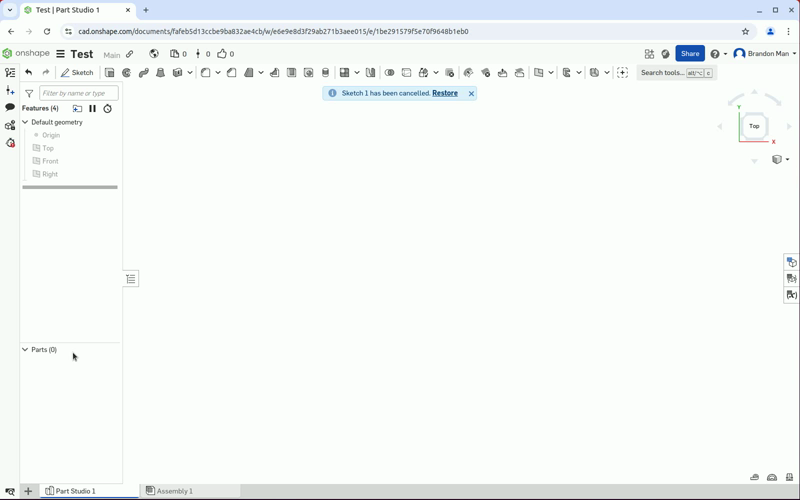
key(y)
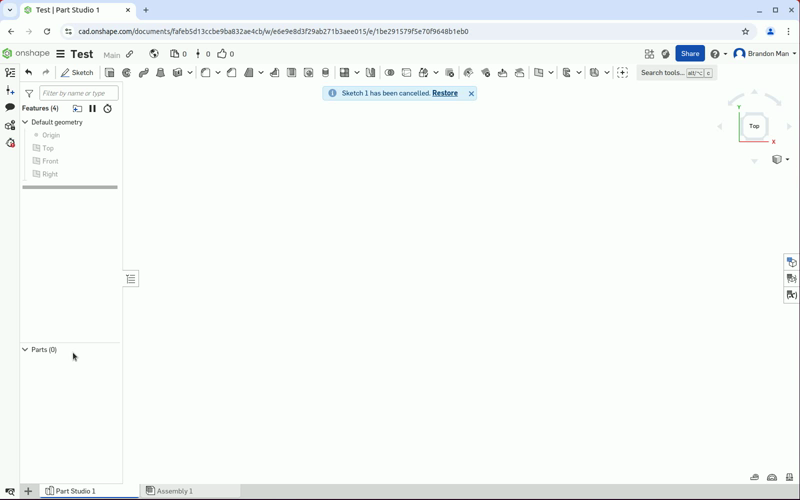
key(shift+p)
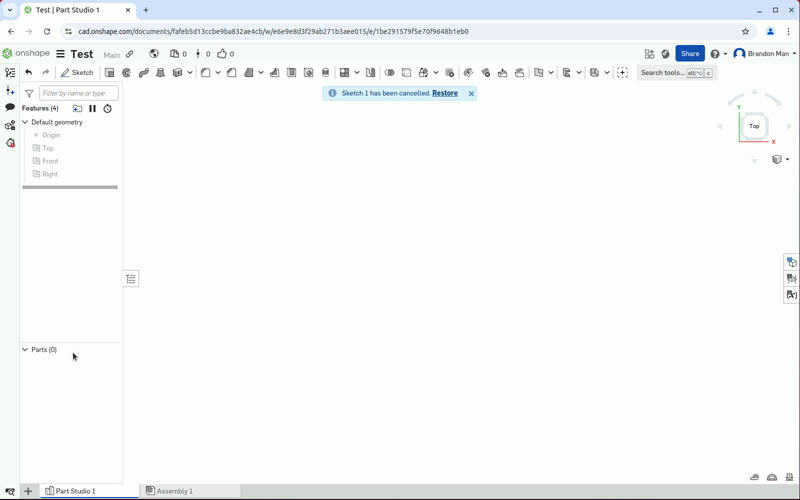
key(space)
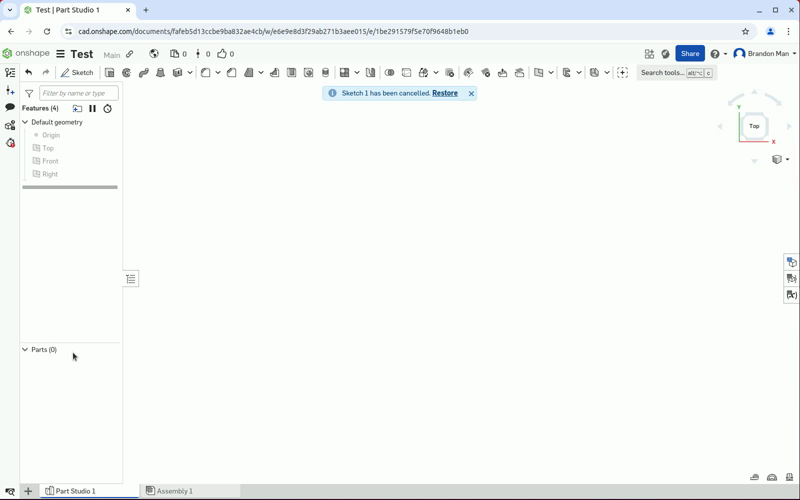
key_down(shift)
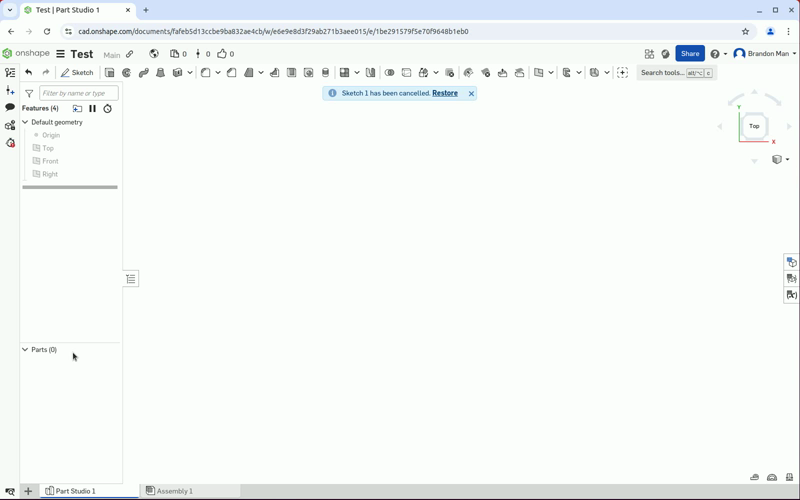
key(up)
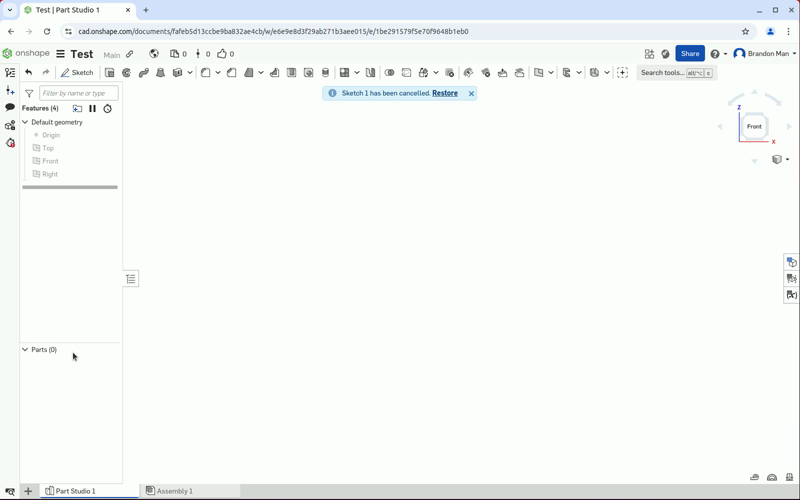
key_up(shift)
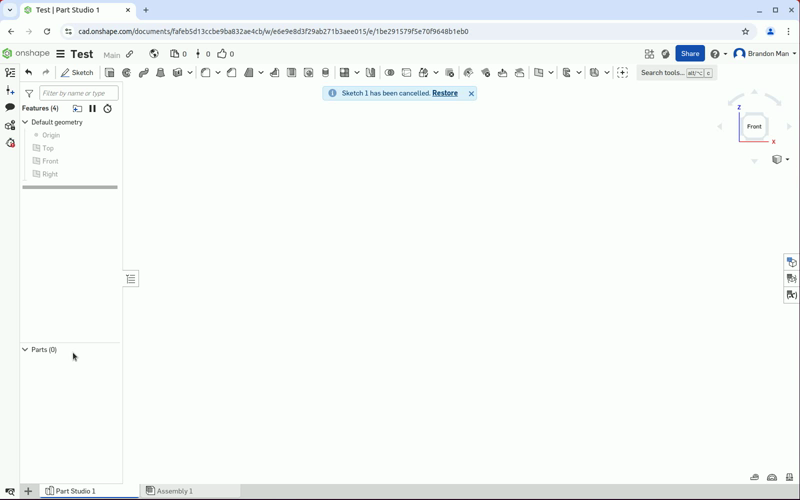
mouse_move(73, 352)
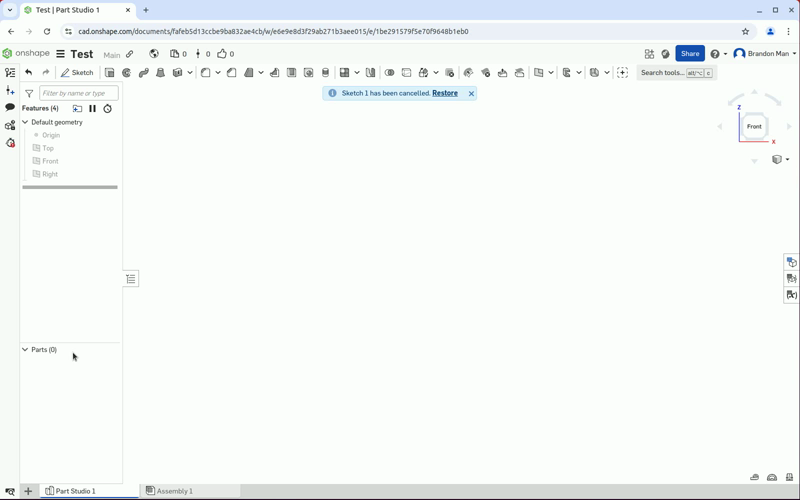
key(shift+y)
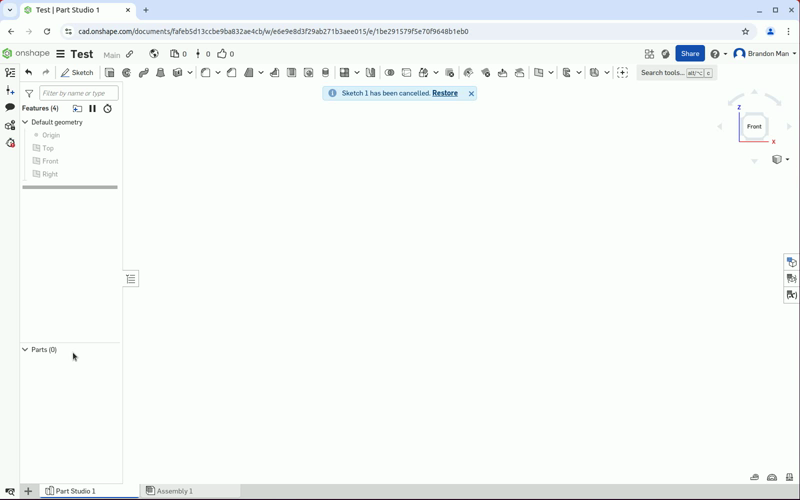
key(shift+s)
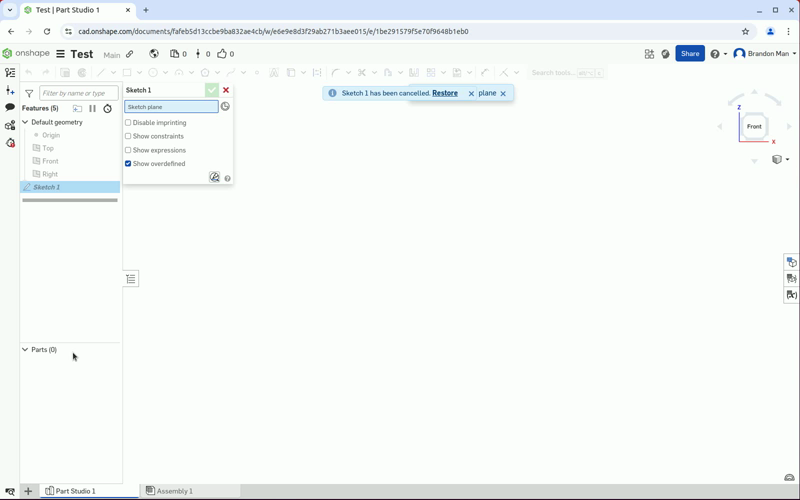
mouse_move(73, 163)
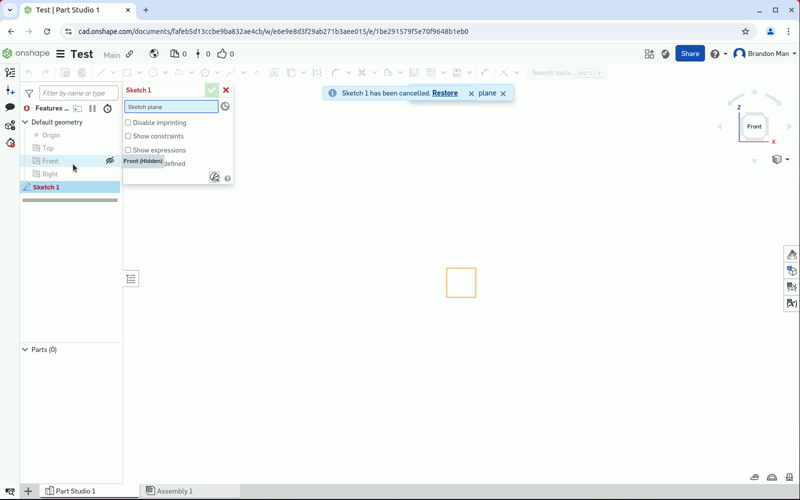
click(73, 163)
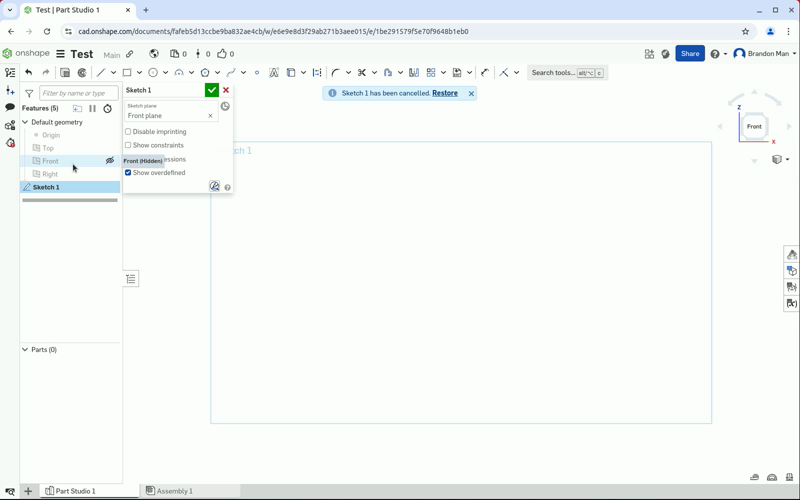
mouse_move(73, 352)
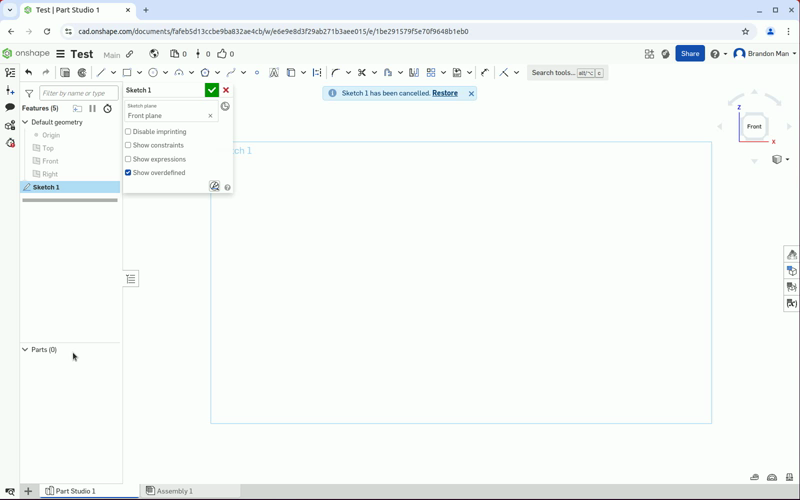
key(y)
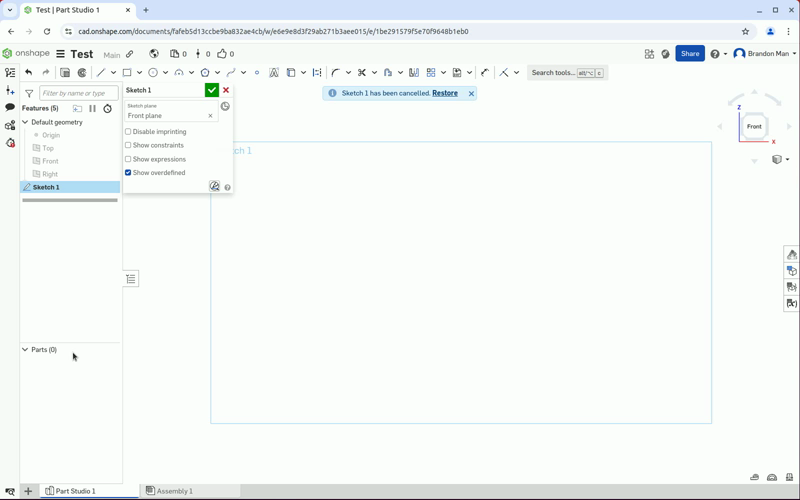
key(l)
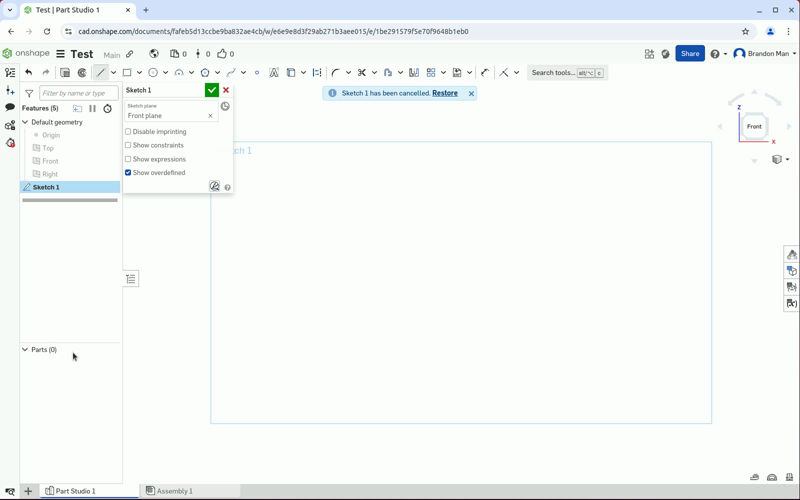
key_down(shift)
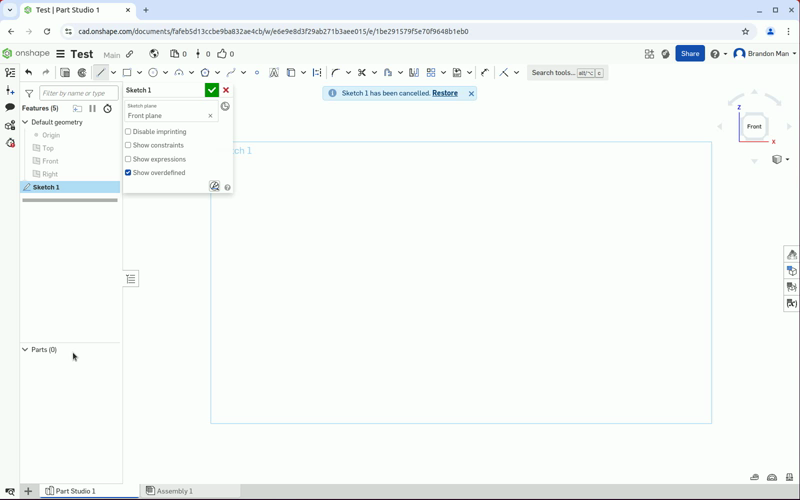
mouse_move(365, 342)
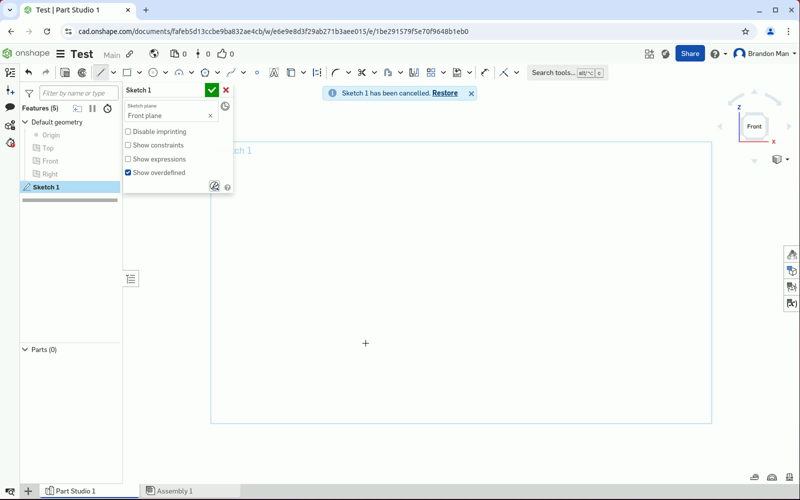
click(365, 342)
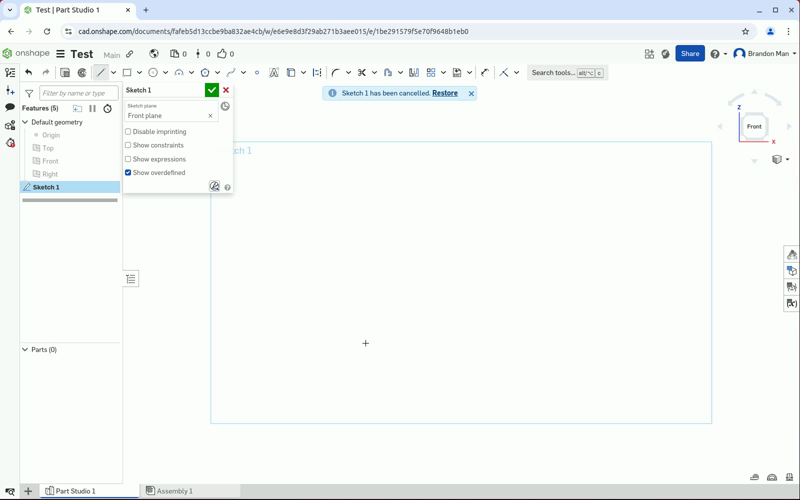
key_up(shift)
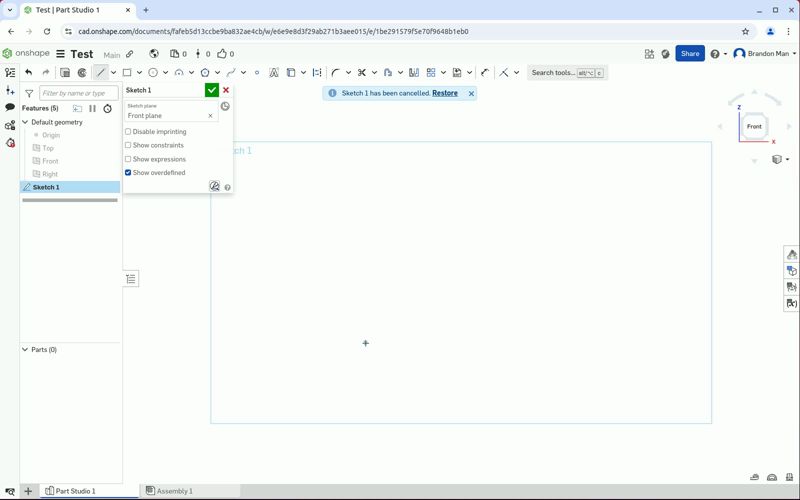
key_down(shift)
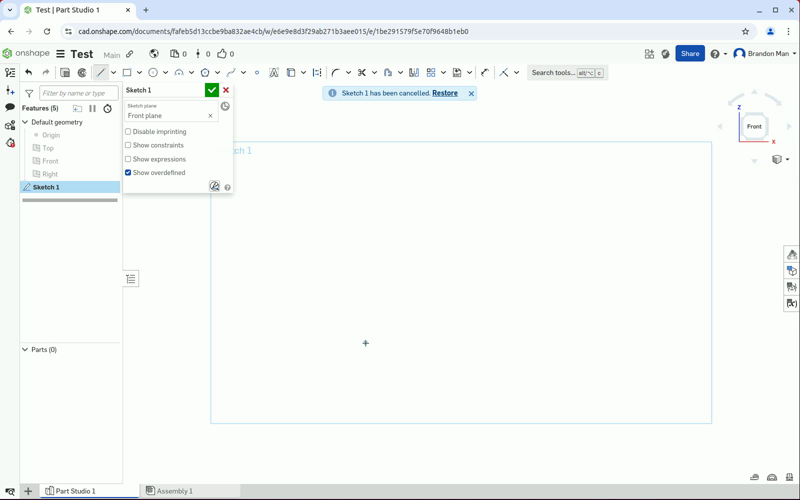
mouse_move(437, 342)
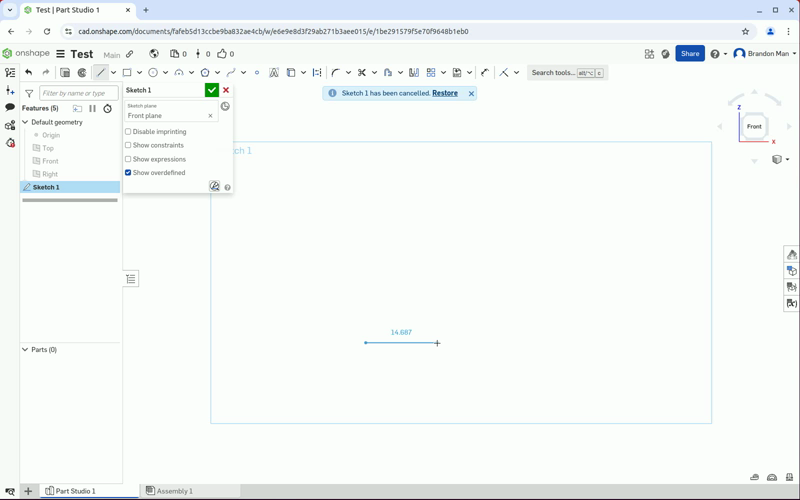
click(437, 342)
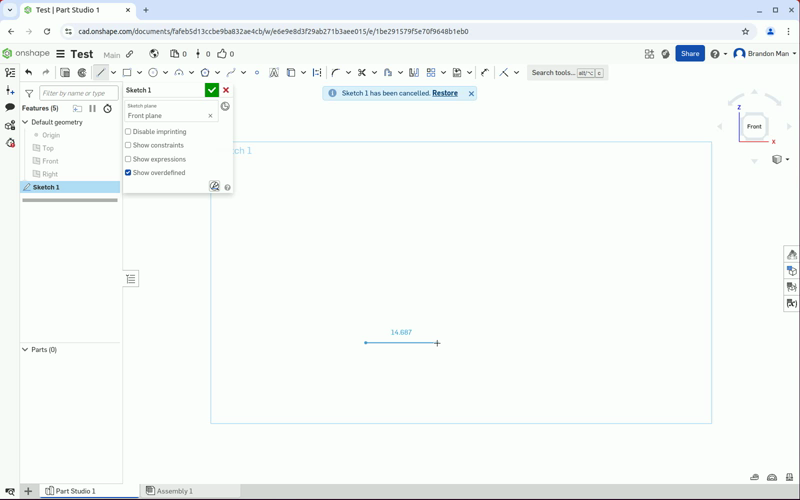
key_up(shift)
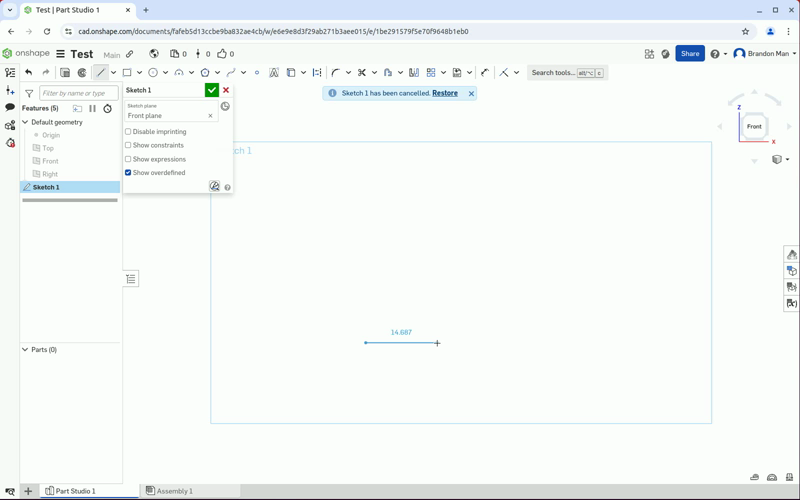
key_down(shift)
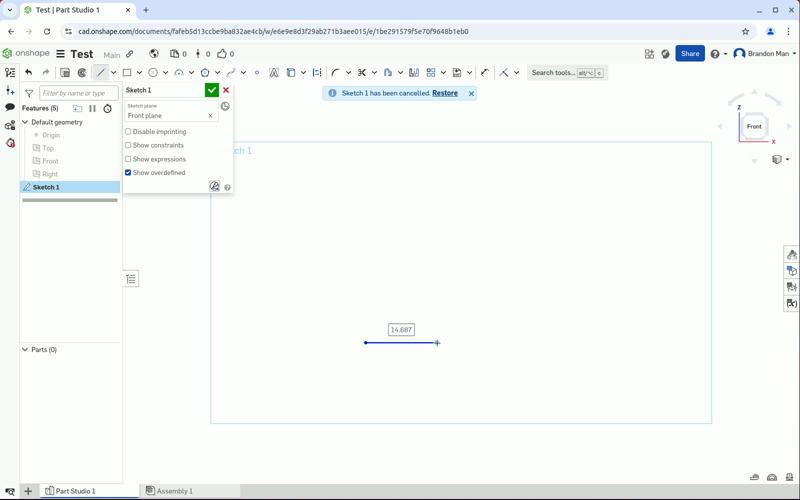
mouse_move(415, 243)
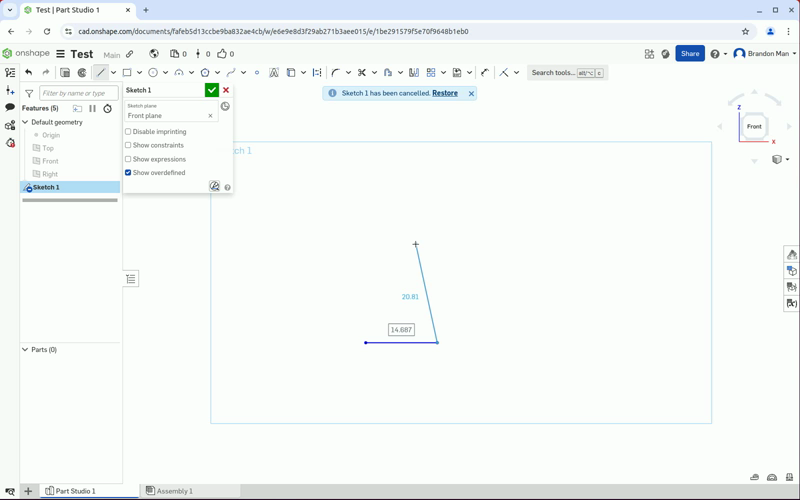
click(415, 243)
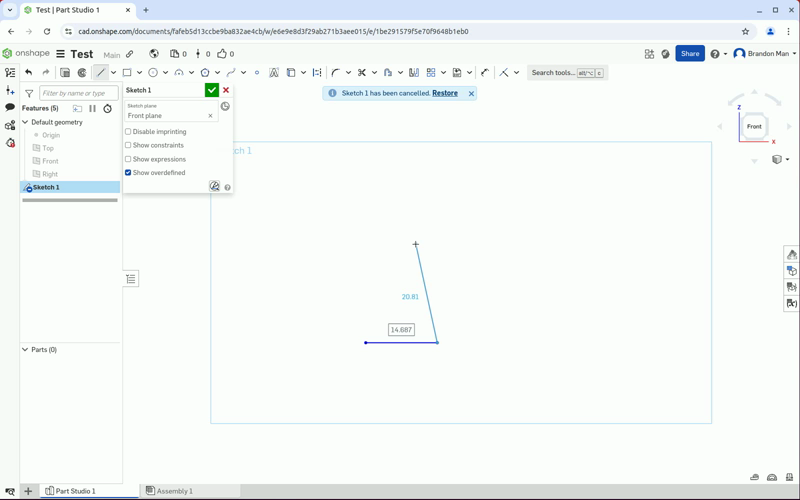
key_up(shift)
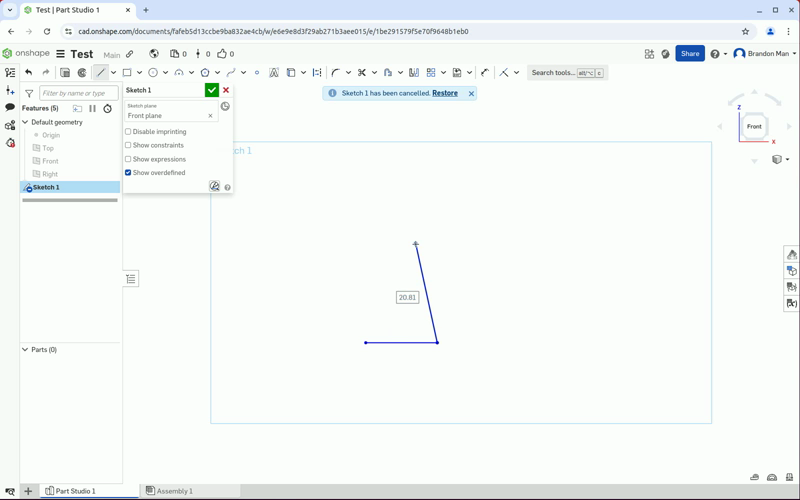
key_down(shift)
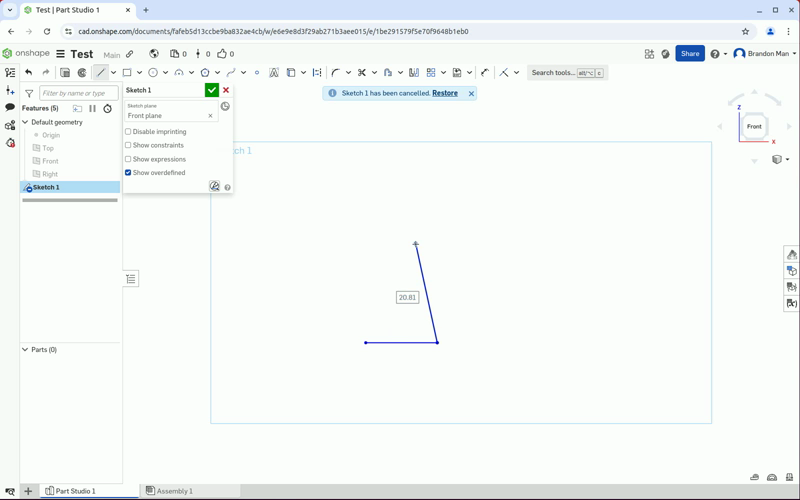
mouse_move(445, 243)
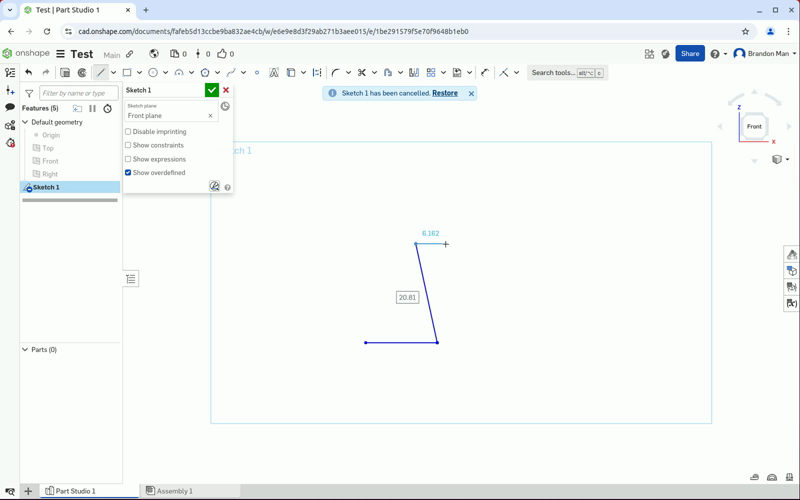
mouse_move(365, 243)
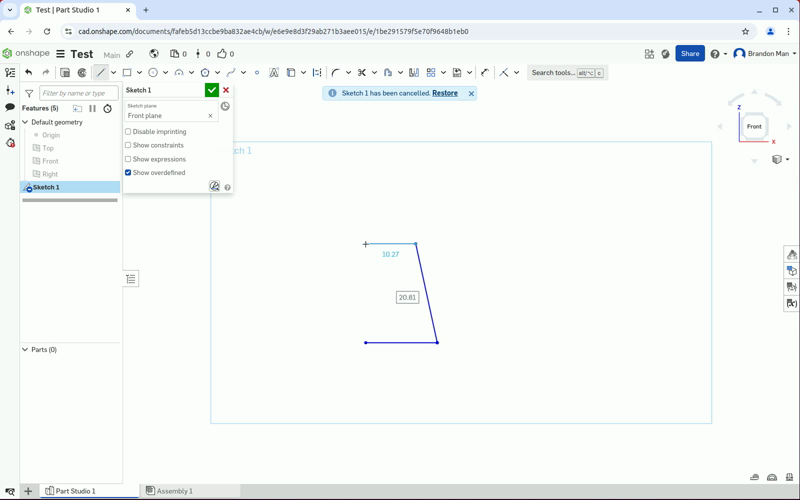
click(365, 243)
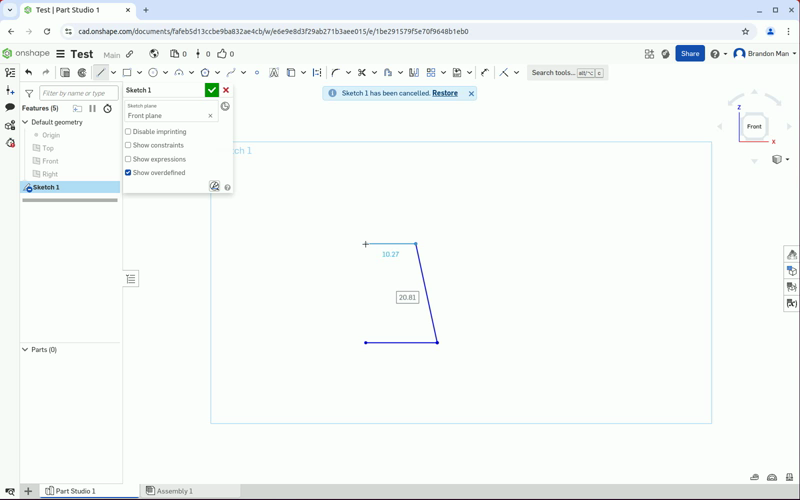
key_up(shift)
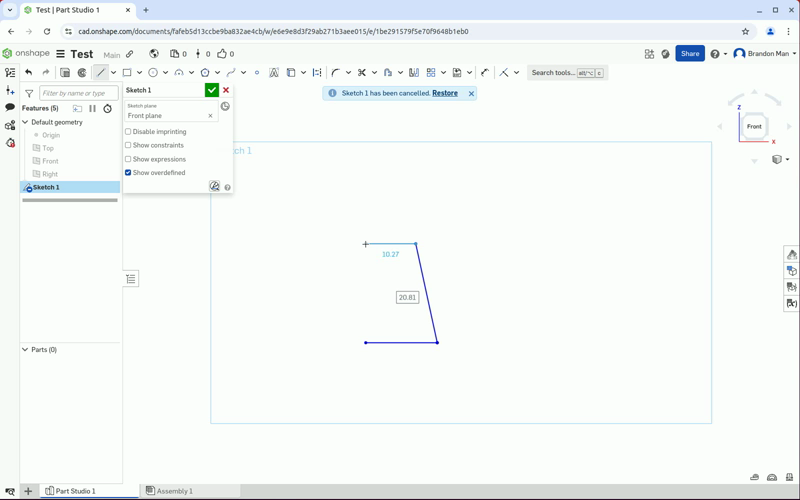
key_down(shift)
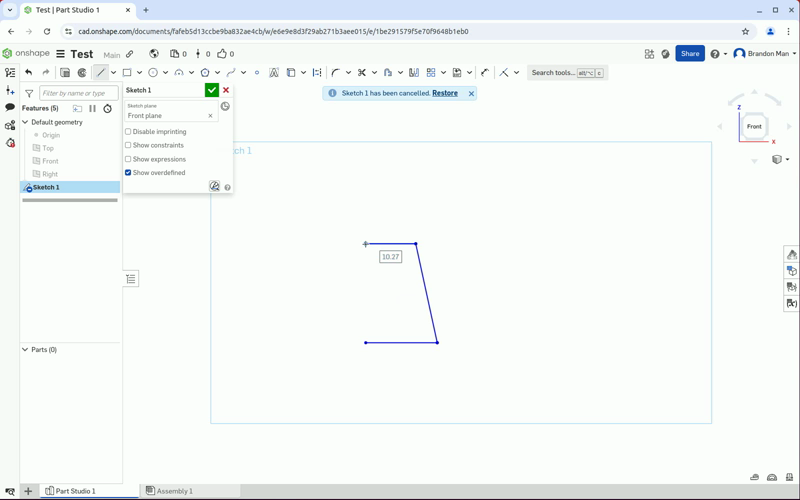
mouse_move(365, 342)
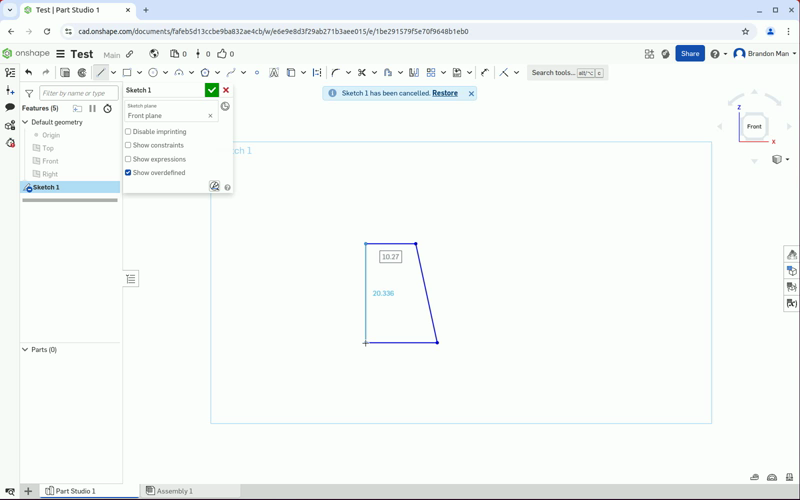
key_up(shift)
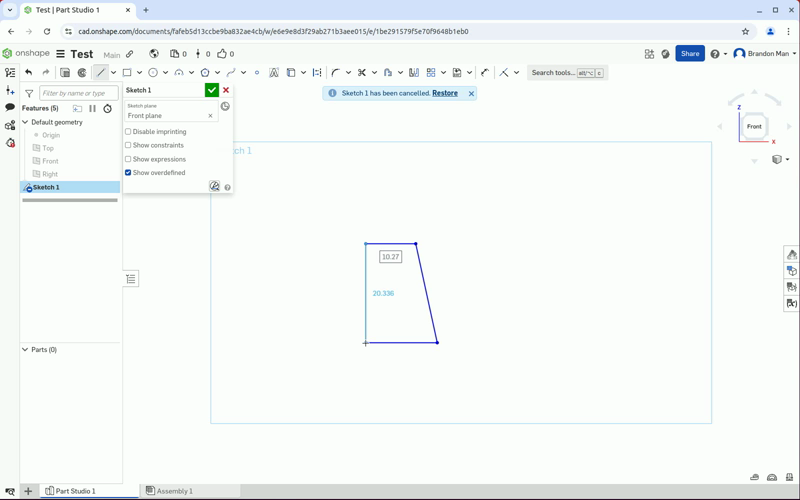
click(365, 342)
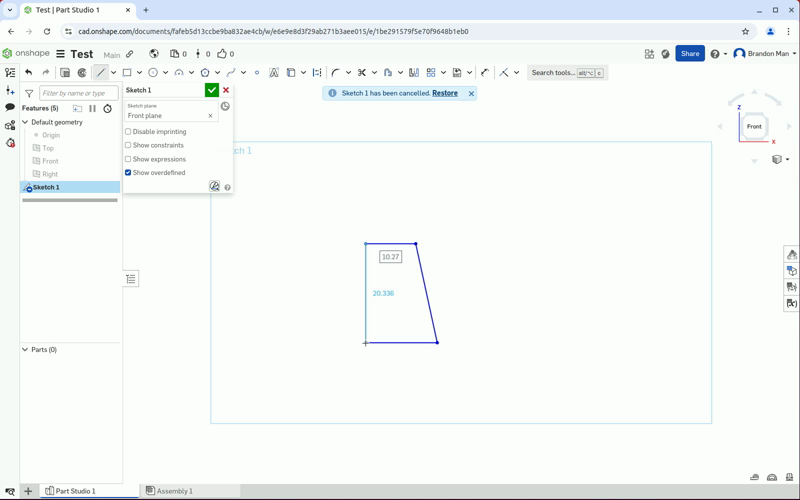
key(esc)
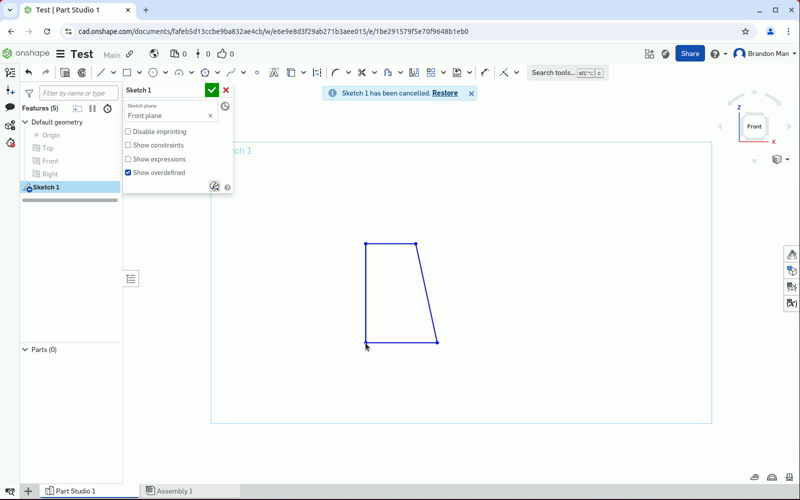
mouse_move(403, 266)
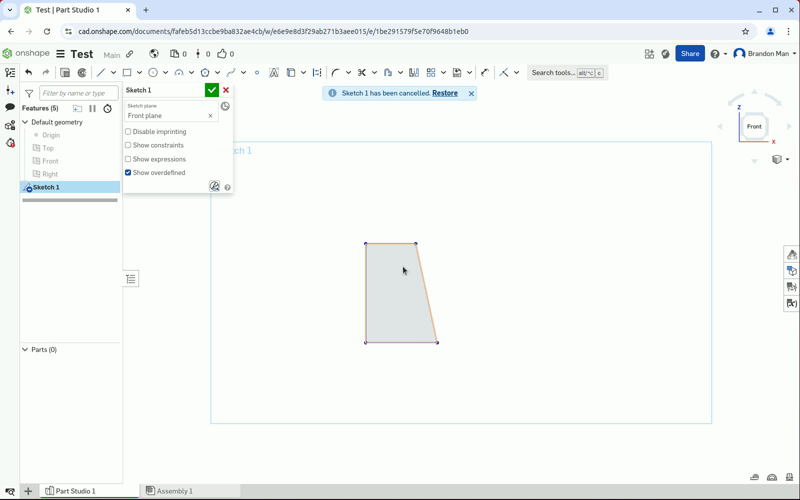
click(403, 266)
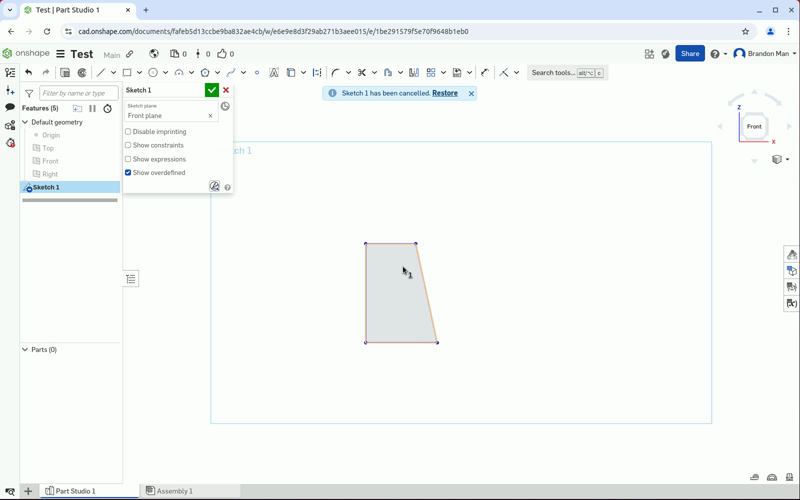
mouse_move(73, 352)
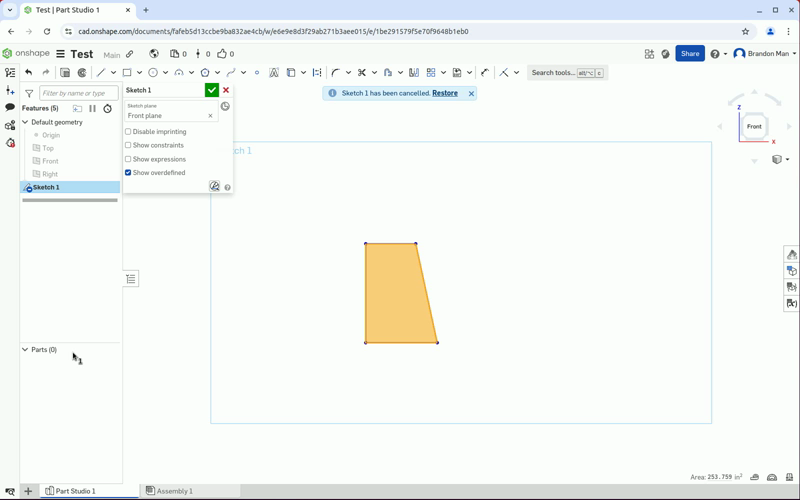
key(shift+y)
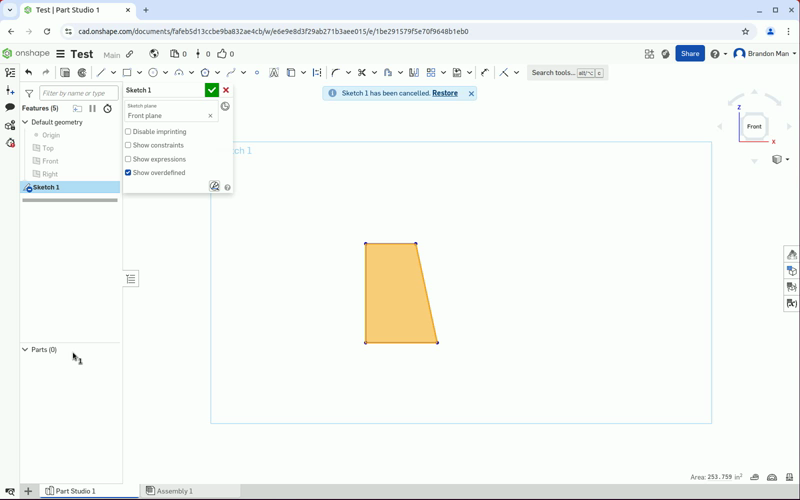
key(shift+e)
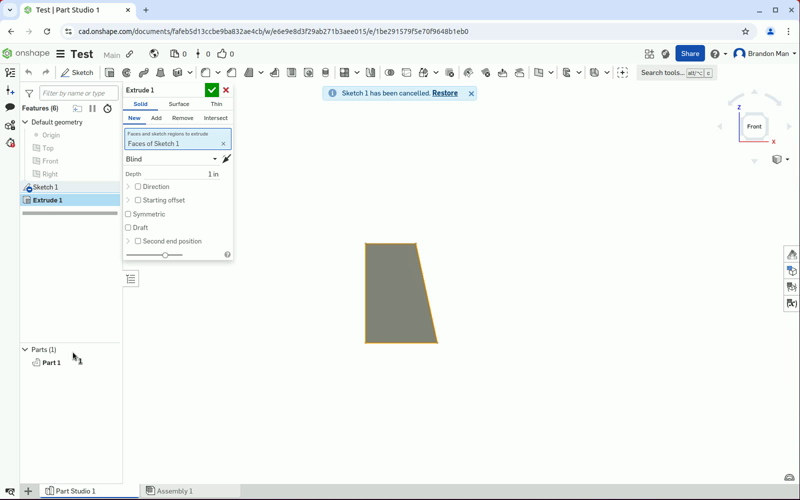
mouse_move(143, 106)
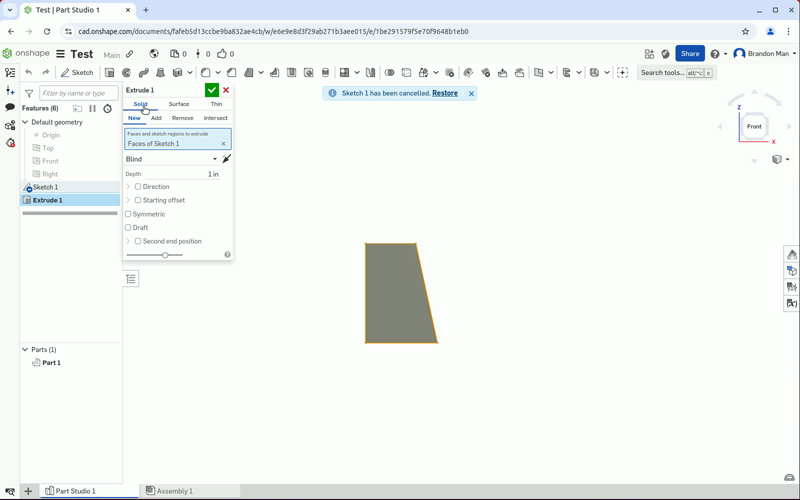
click(143, 106)
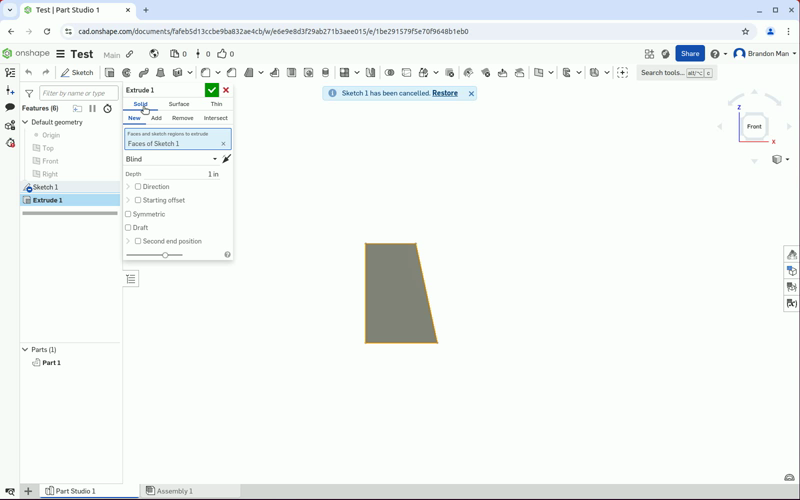
mouse_move(137, 120)
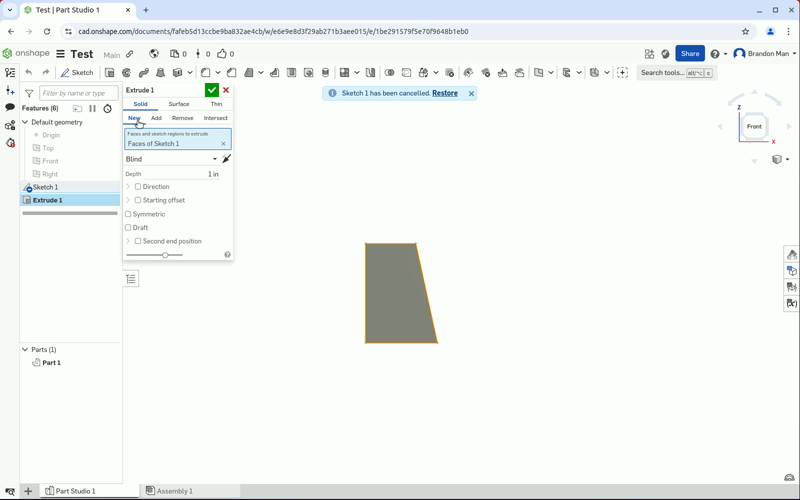
click(137, 120)
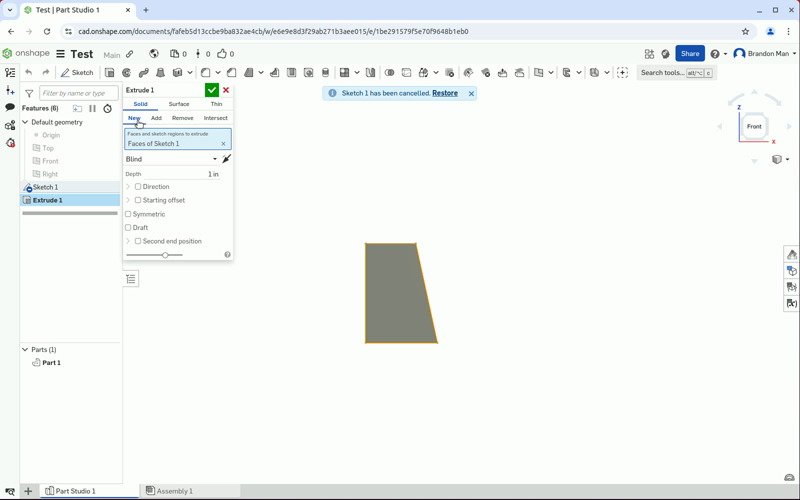
key(tab, 4)
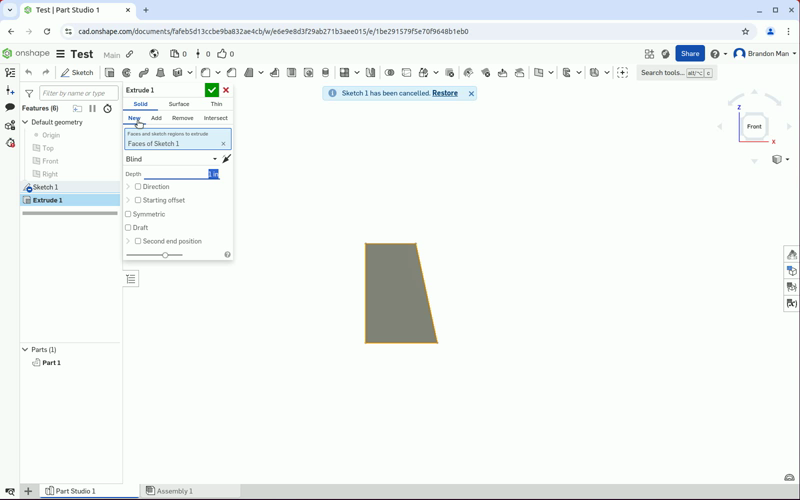
text(11.073)
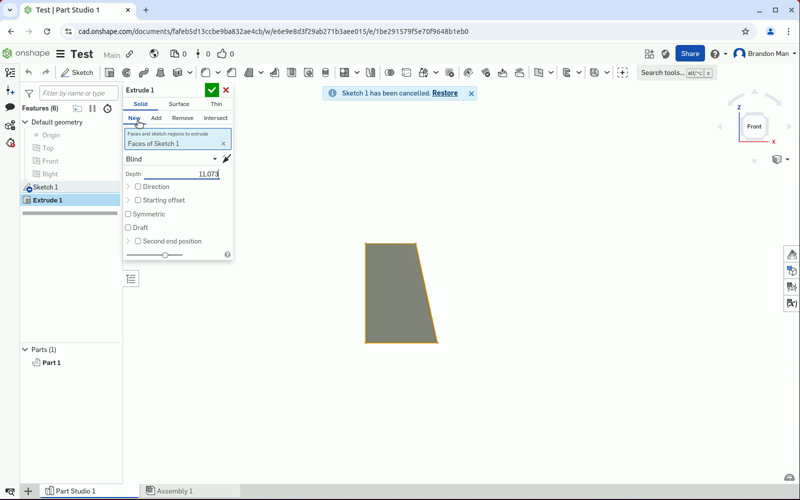
key(enter)
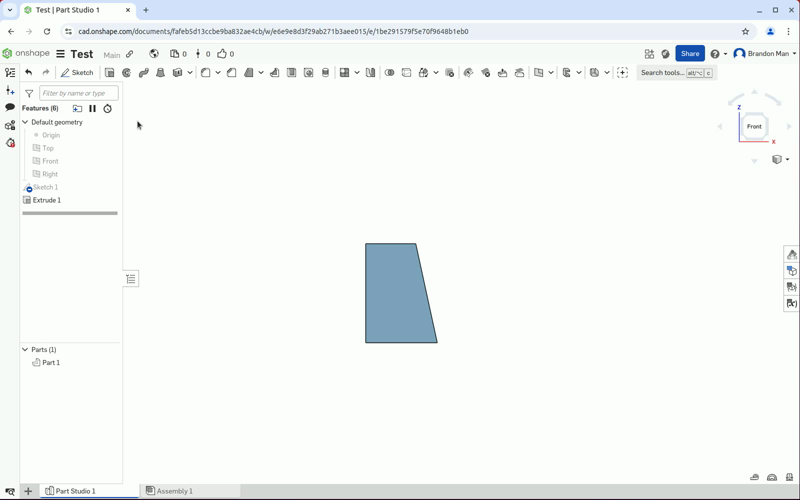
key(shift+h)
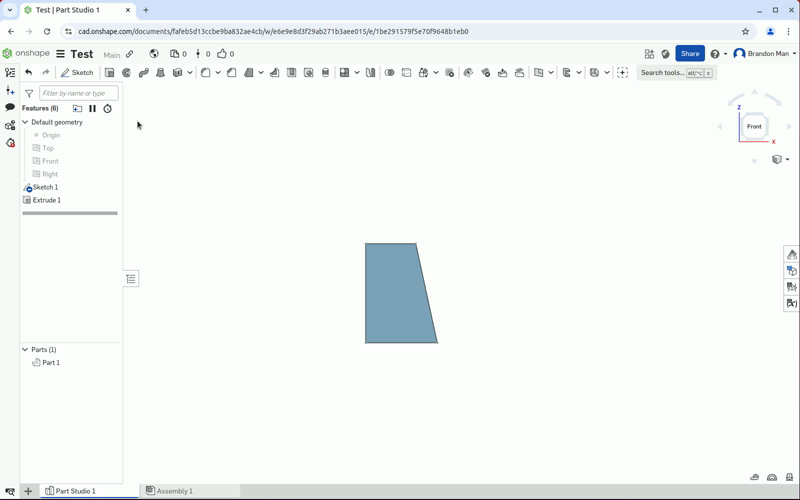
key(shift+h)
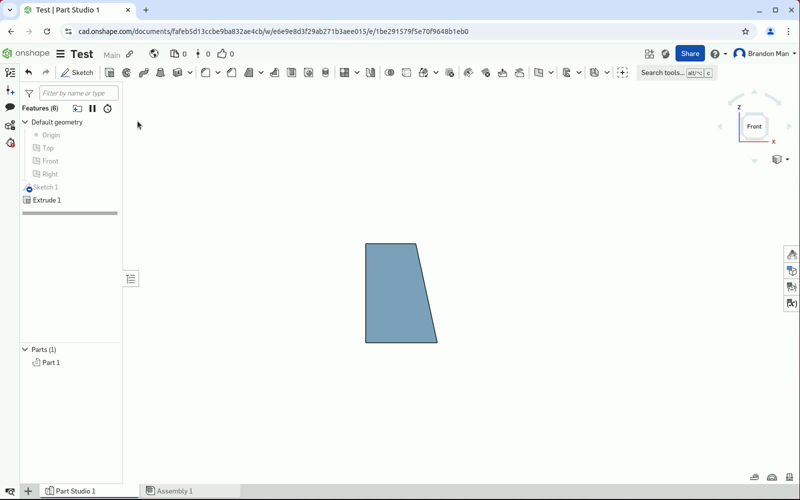
mouse_move(73, 189)
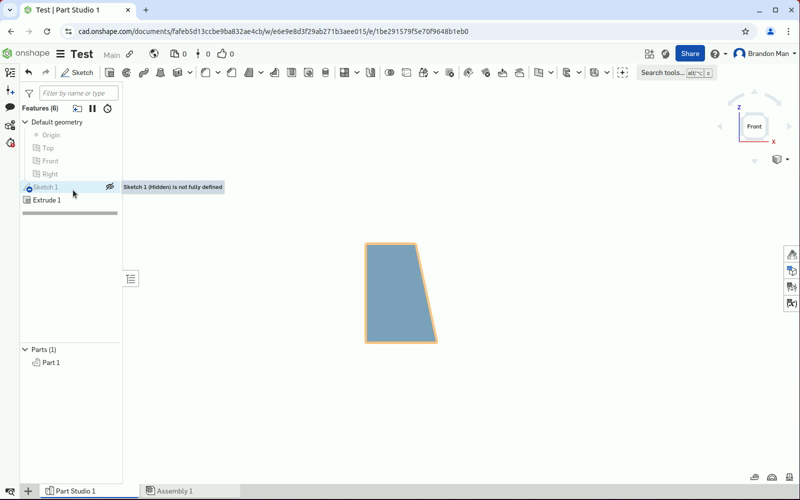
click(73, 189)
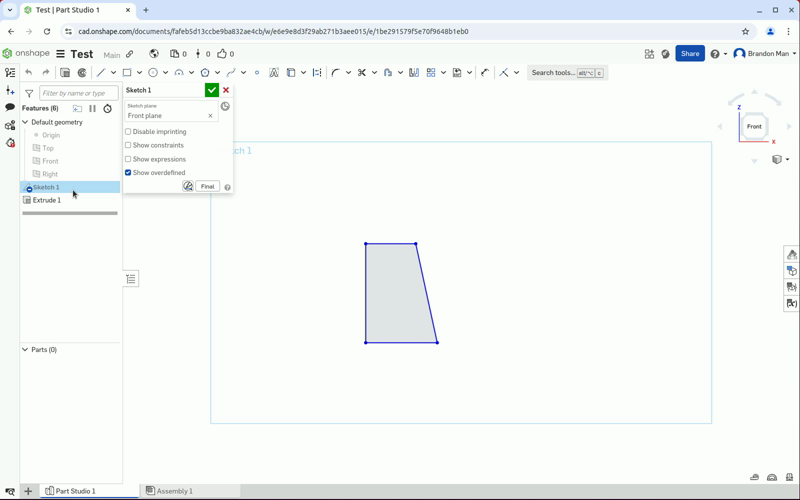
mouse_move(229, 92)
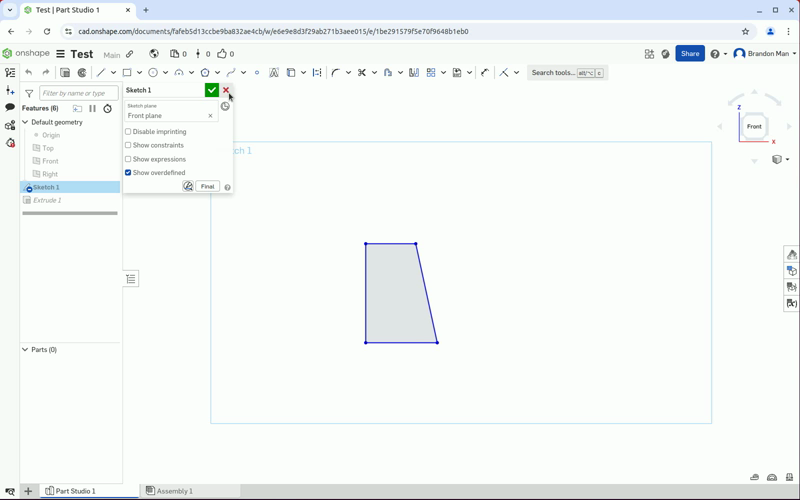
click(229, 92)
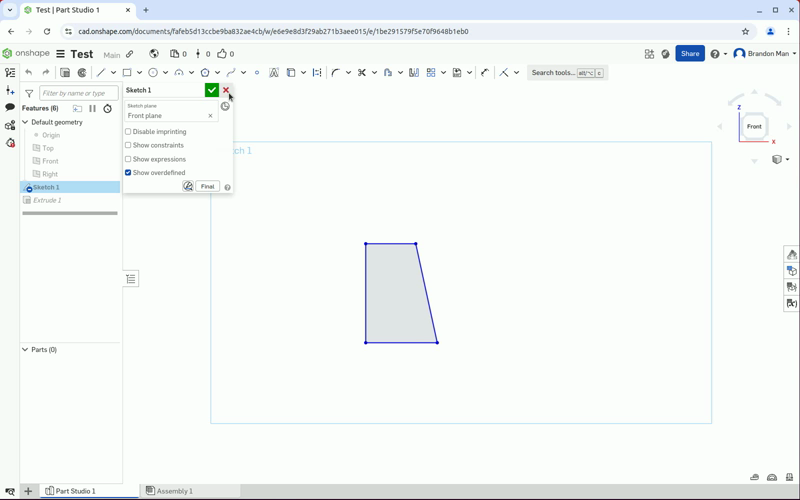
key(shift+s)
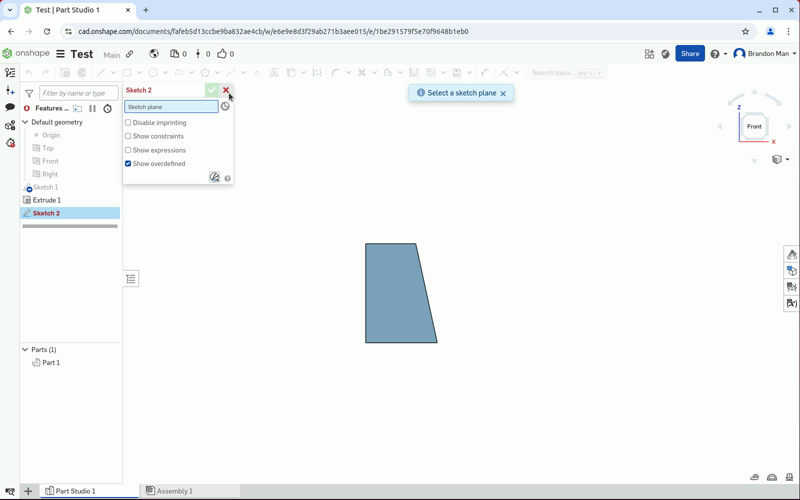
mouse_move(73, 163)
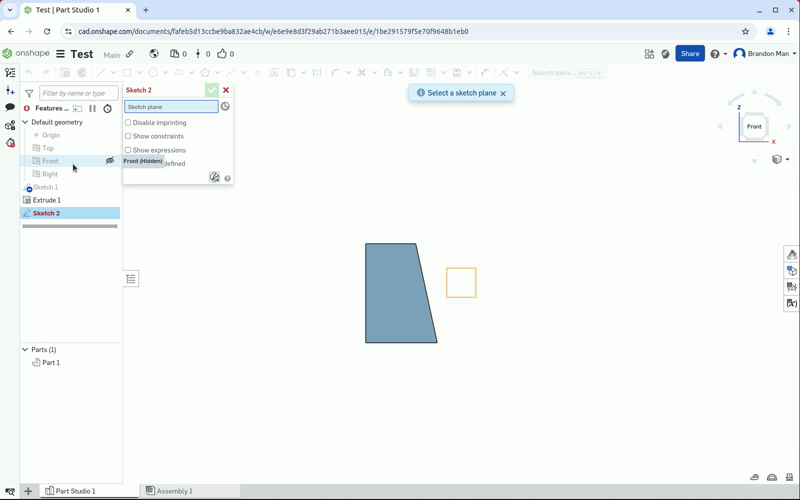
click(73, 163)
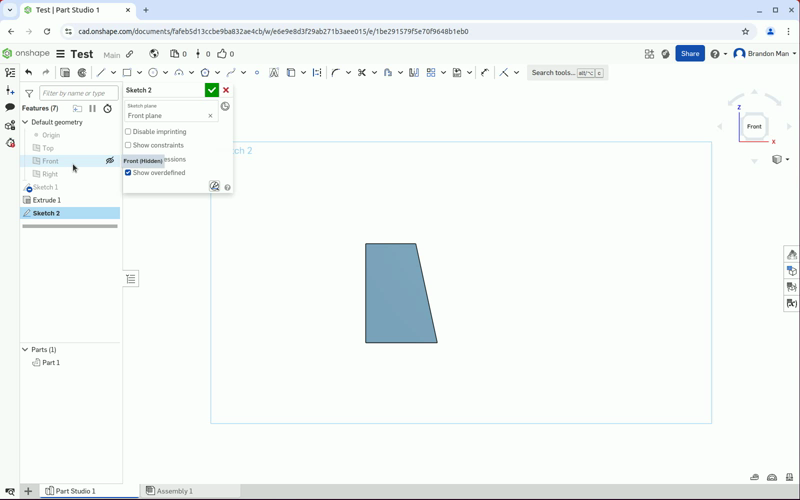
mouse_move(73, 352)
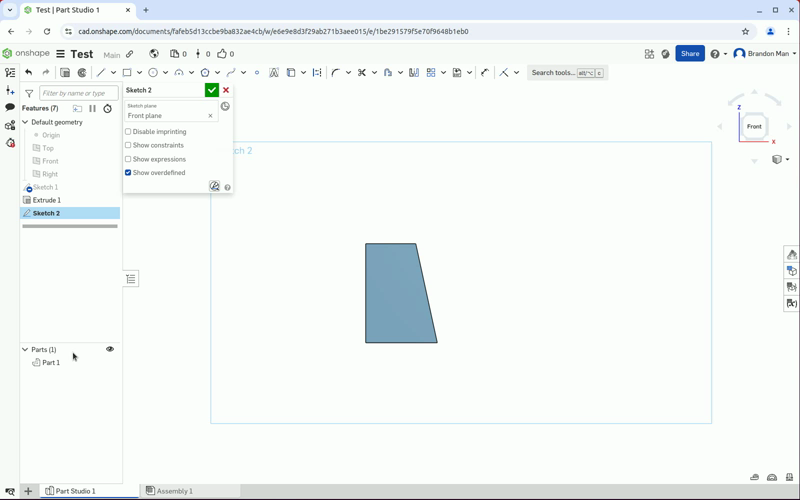
key(y)
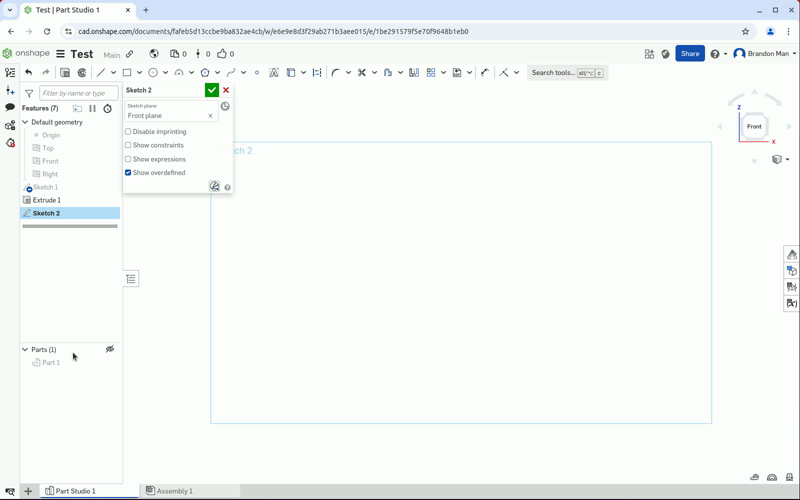
key(l)
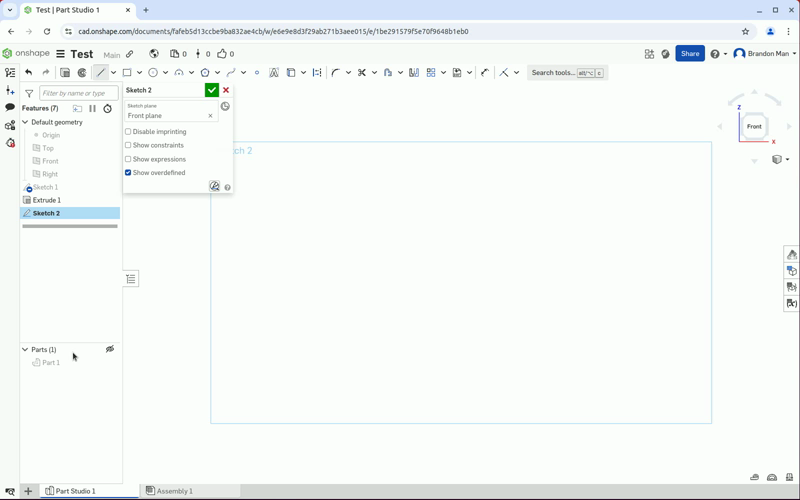
key_down(shift)
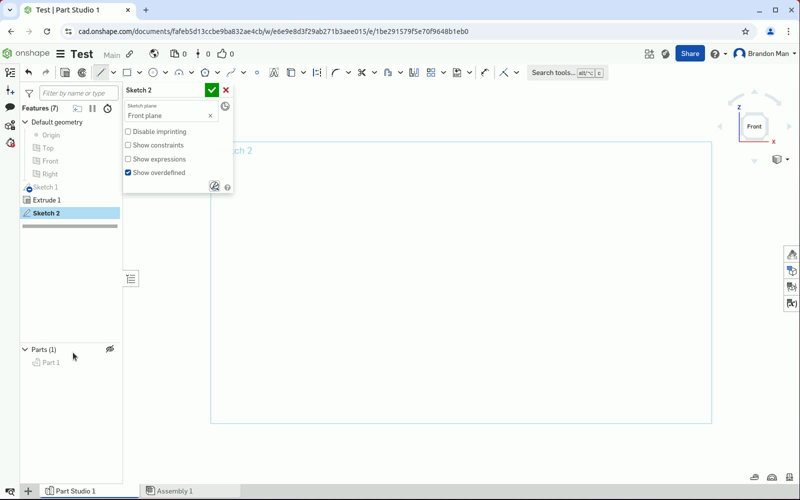
mouse_move(501, 342)
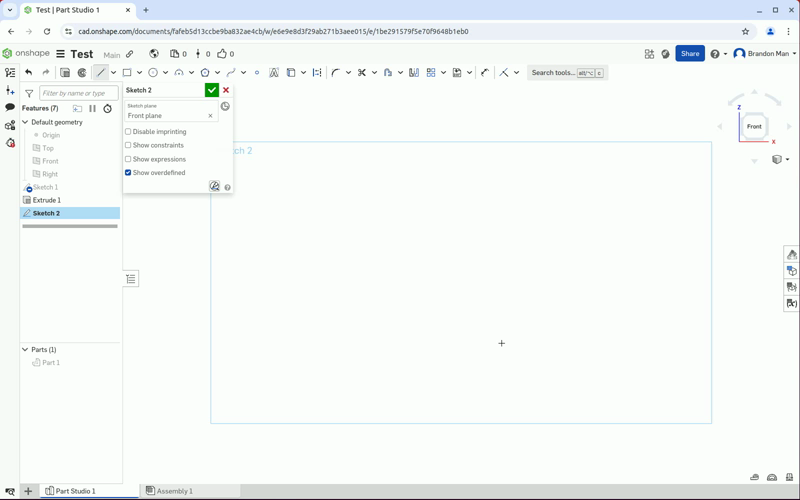
click(501, 342)
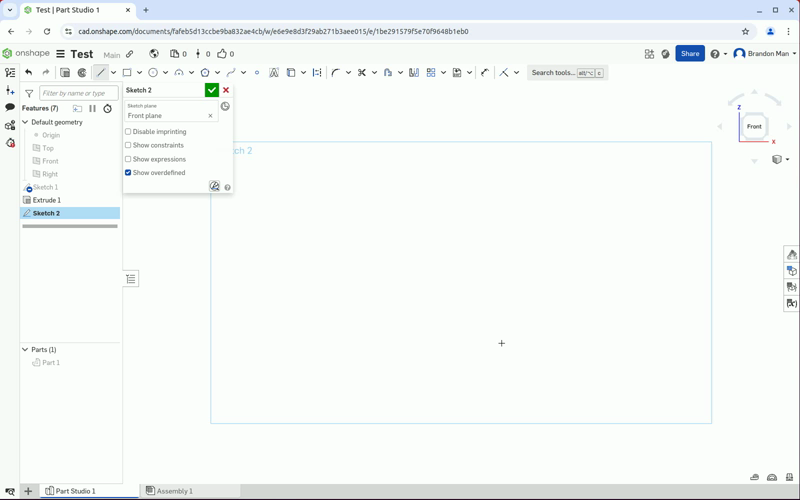
key_up(shift)
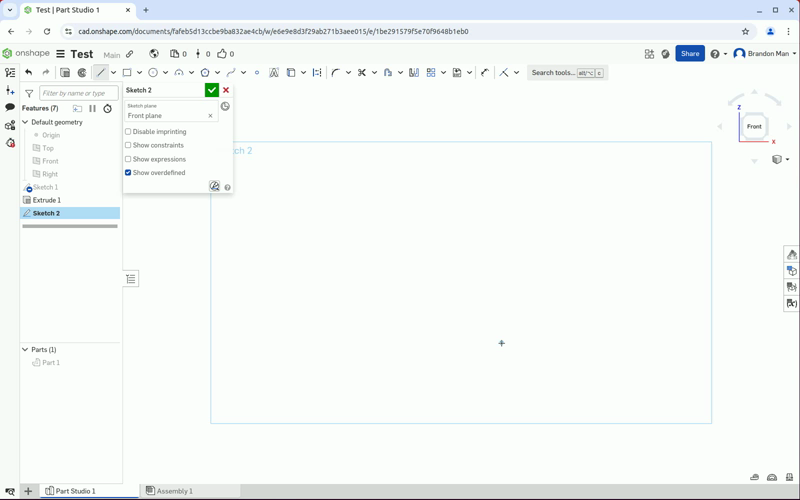
key_down(shift)
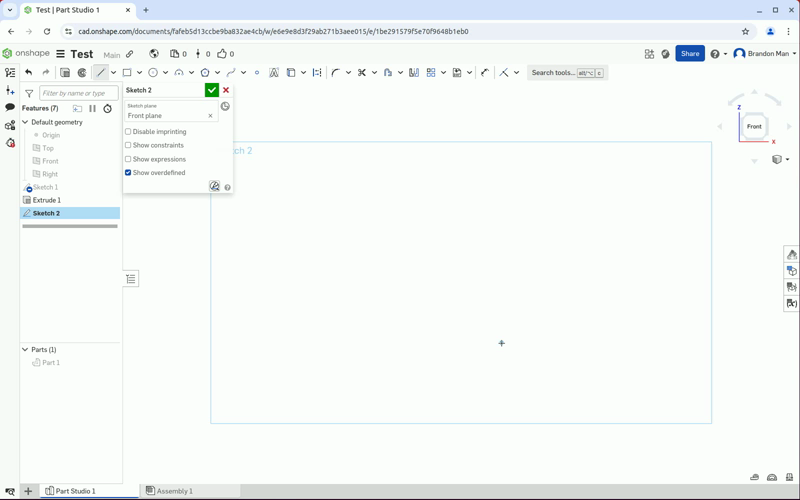
mouse_move(573, 342)
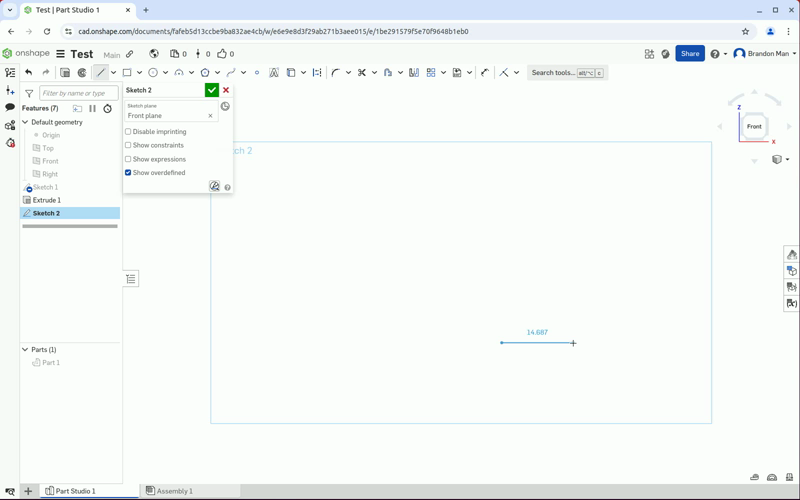
click(573, 342)
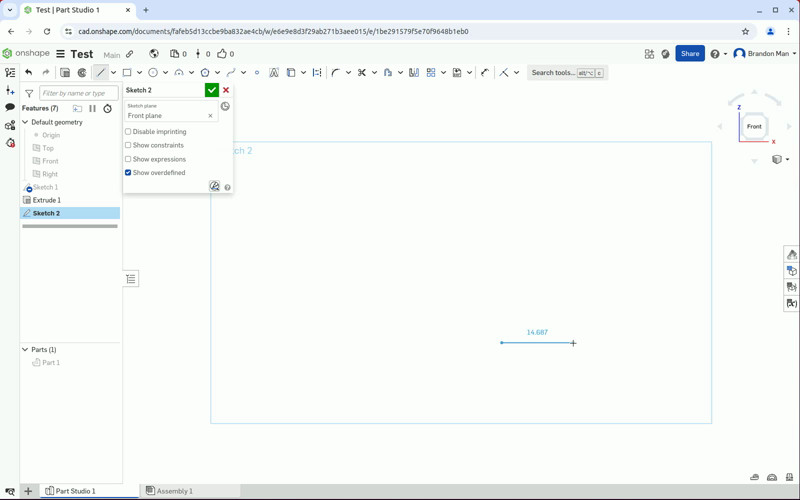
key_up(shift)
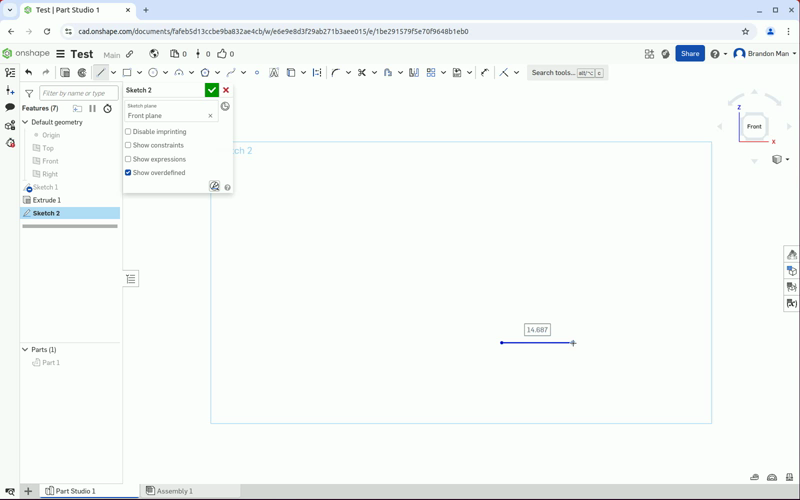
key_down(shift)
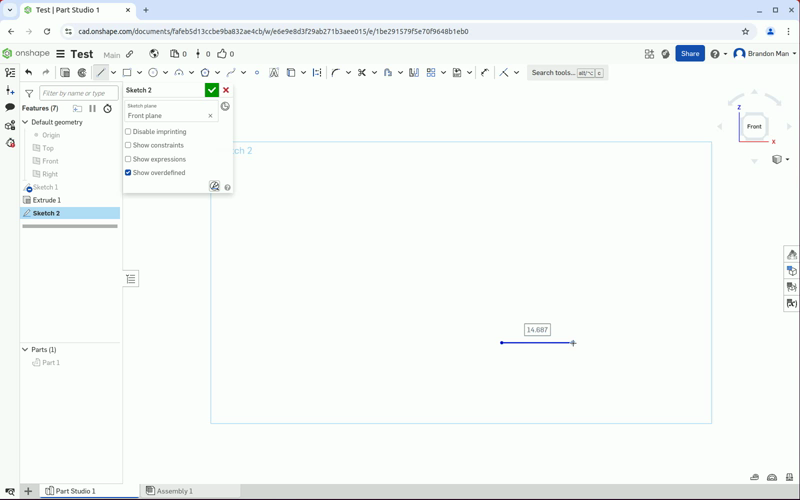
mouse_move(573, 243)
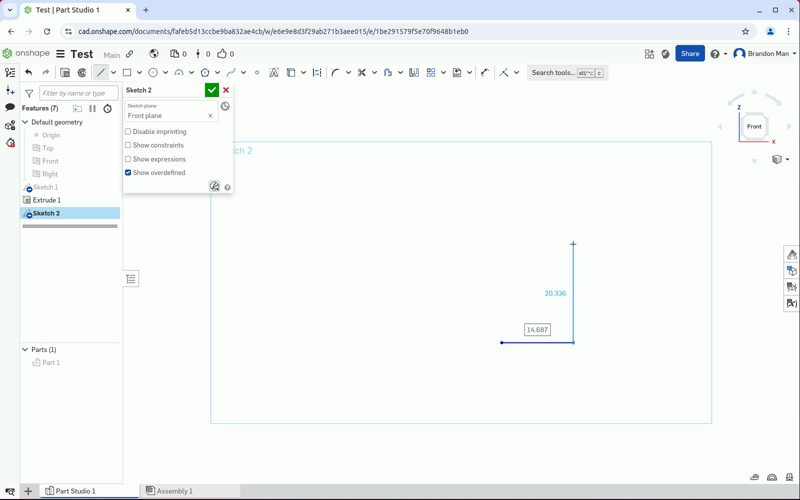
click(573, 243)
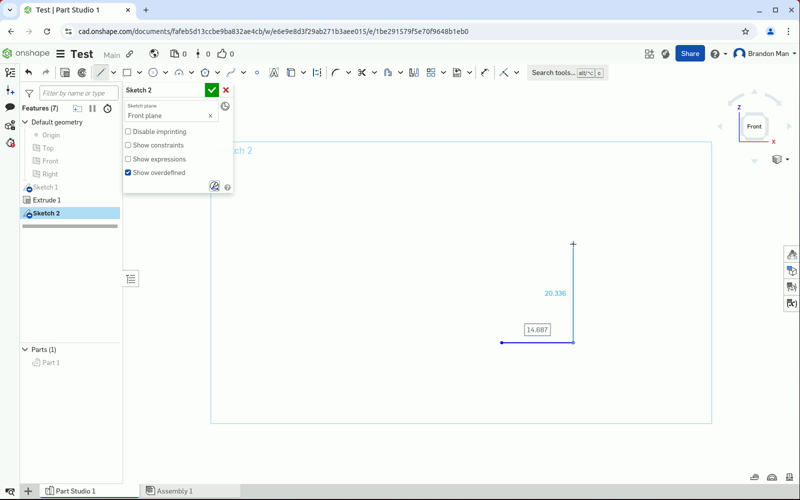
key_up(shift)
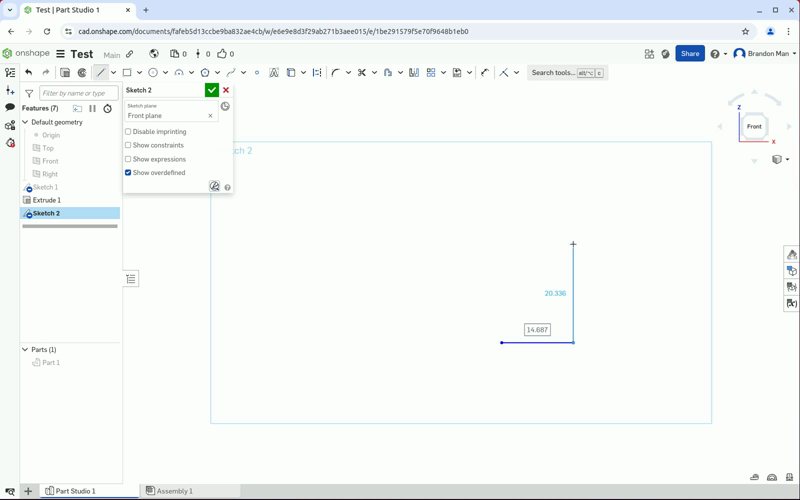
key_down(shift)
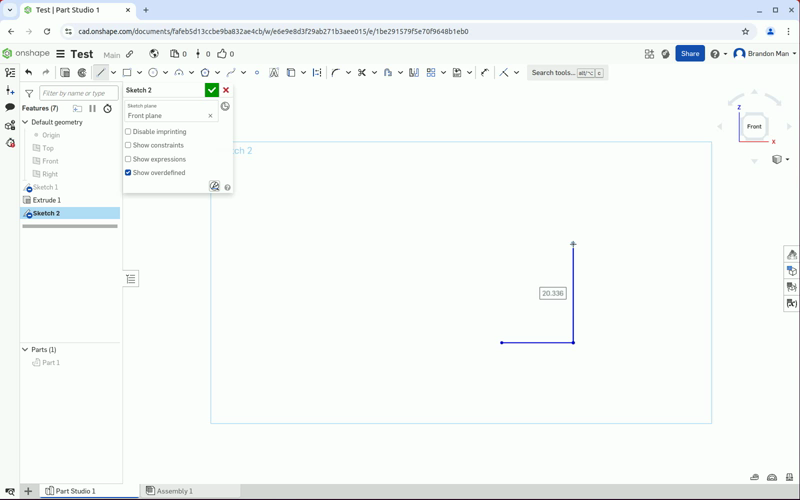
mouse_move(589, 243)
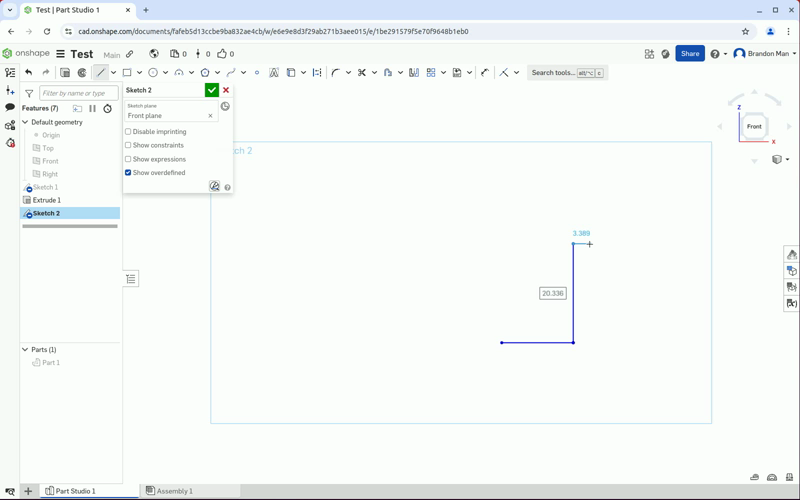
mouse_move(524, 243)
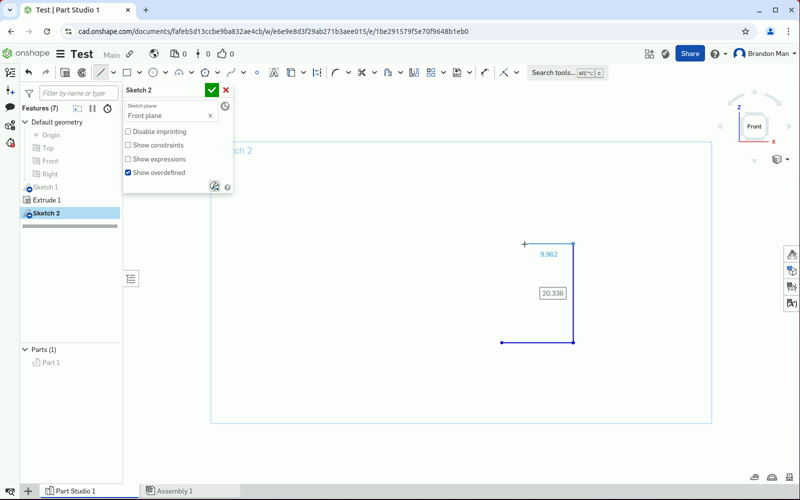
click(524, 243)
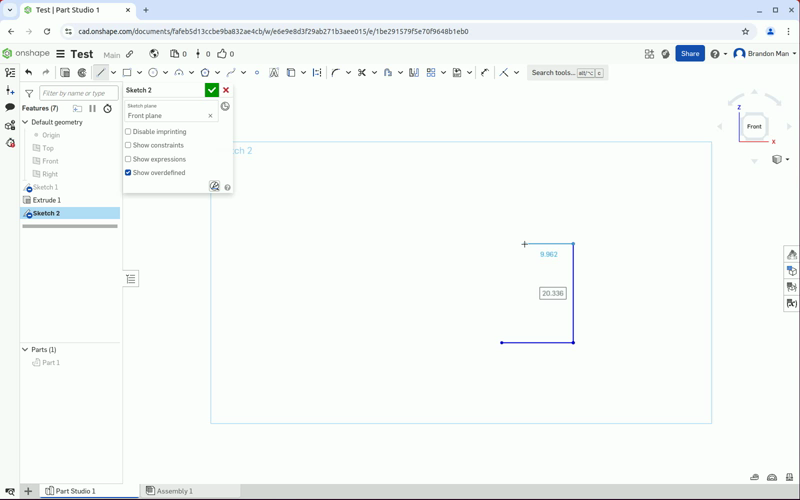
key_up(shift)
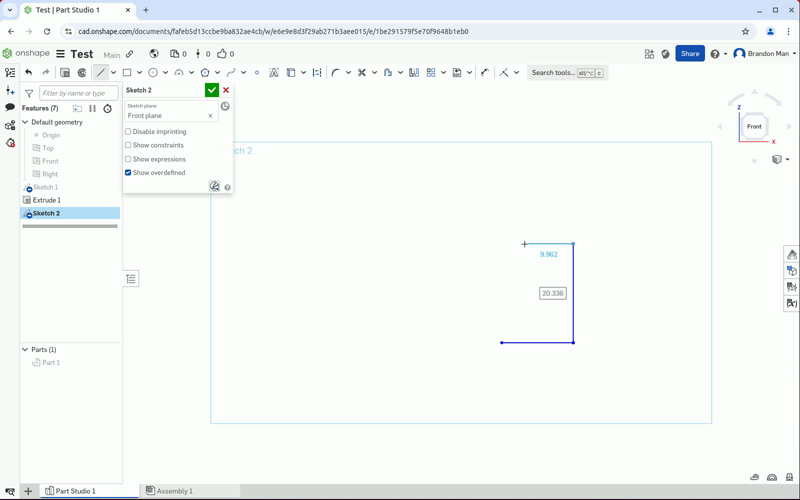
key_down(shift)
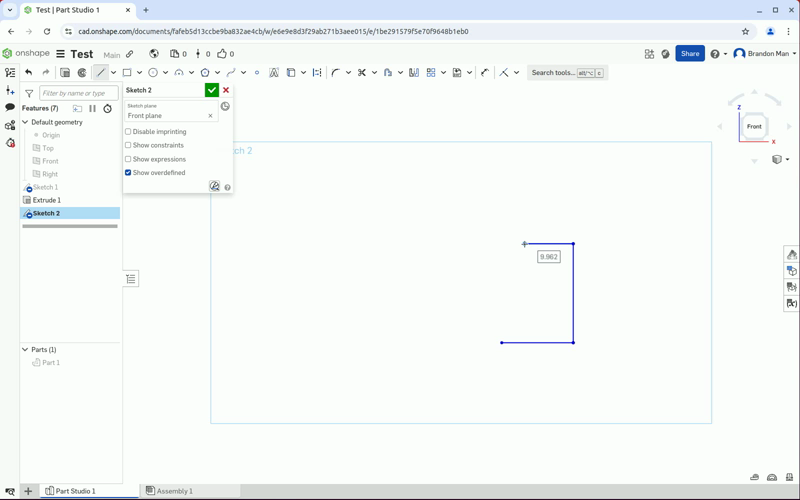
mouse_move(501, 342)
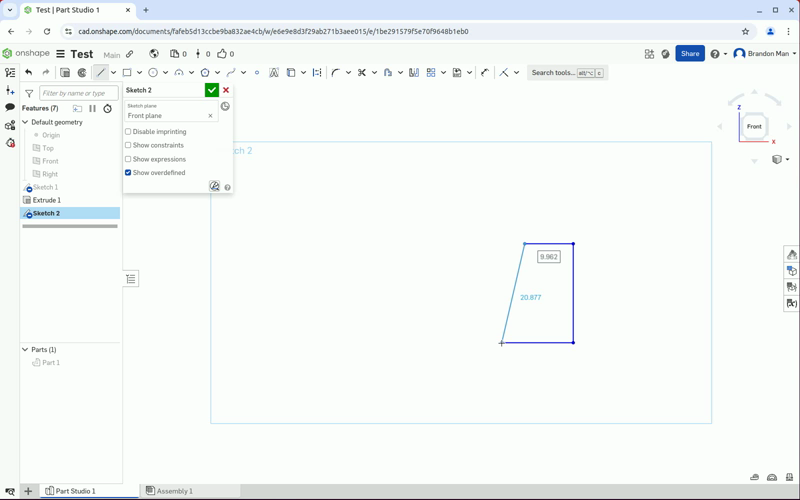
key_up(shift)
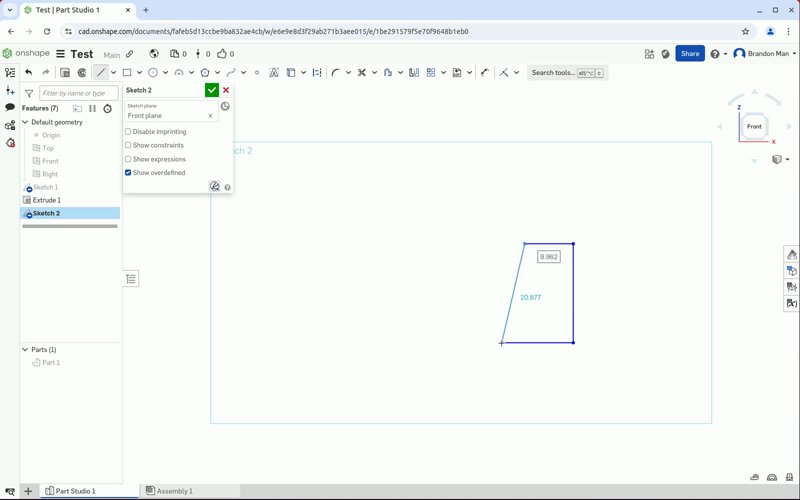
click(501, 342)
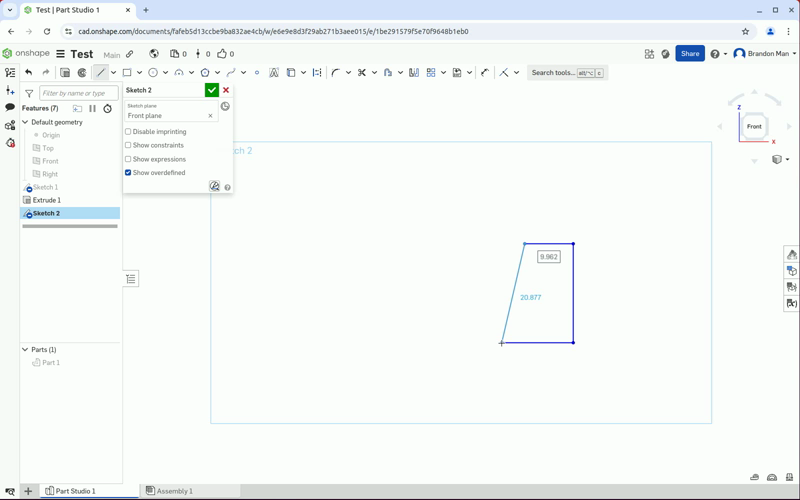
key(esc)
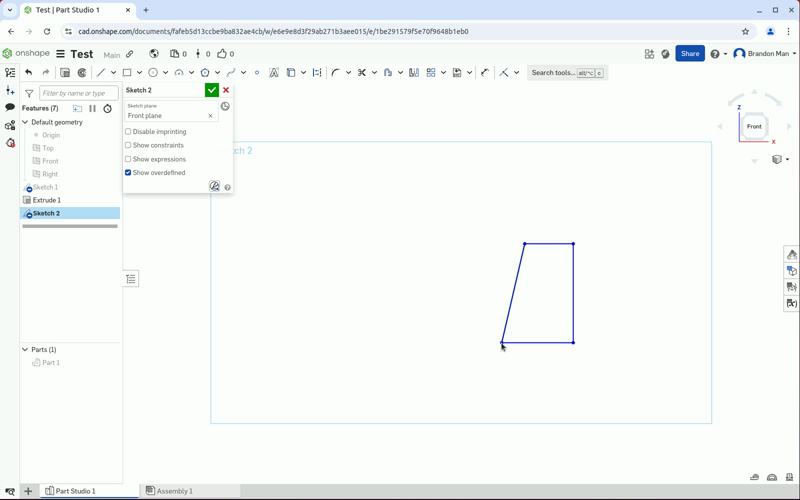
mouse_move(561, 293)
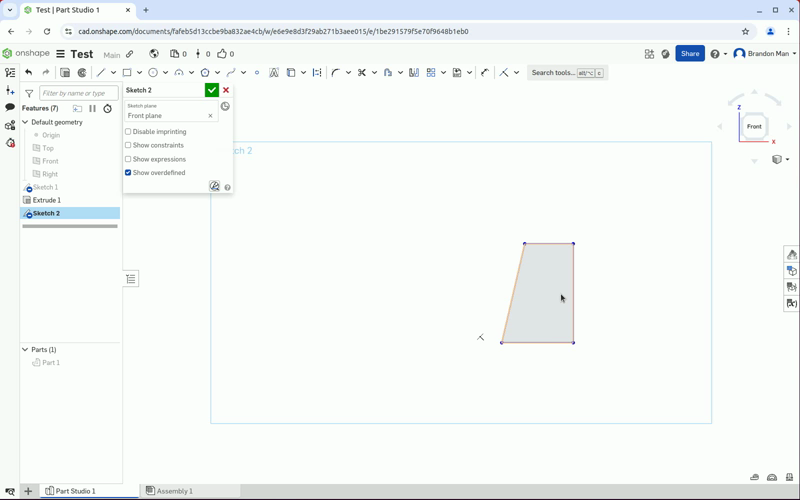
click(561, 293)
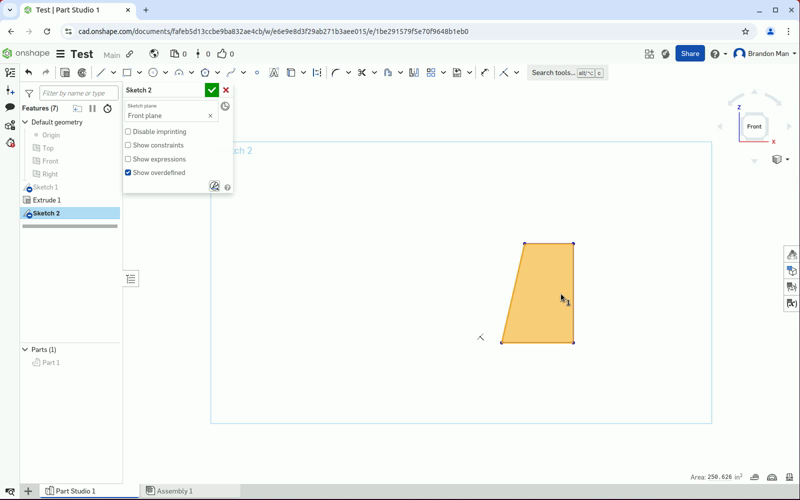
mouse_move(73, 352)
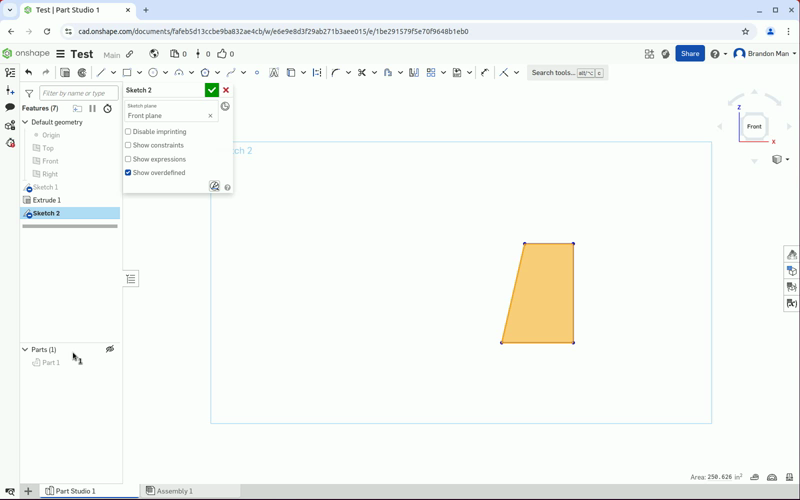
key(shift+y)
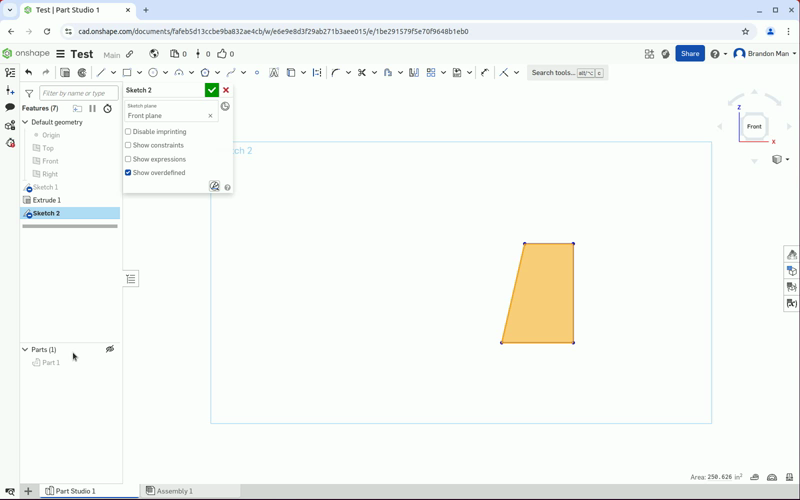
key(shift+e)
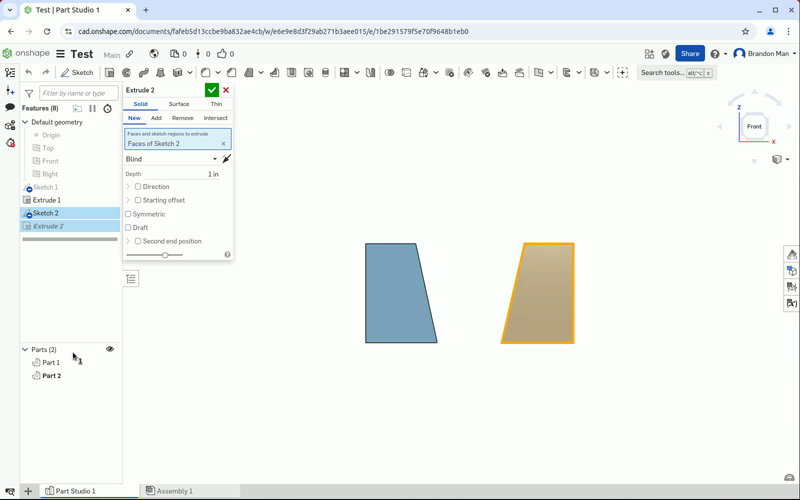
mouse_move(143, 106)
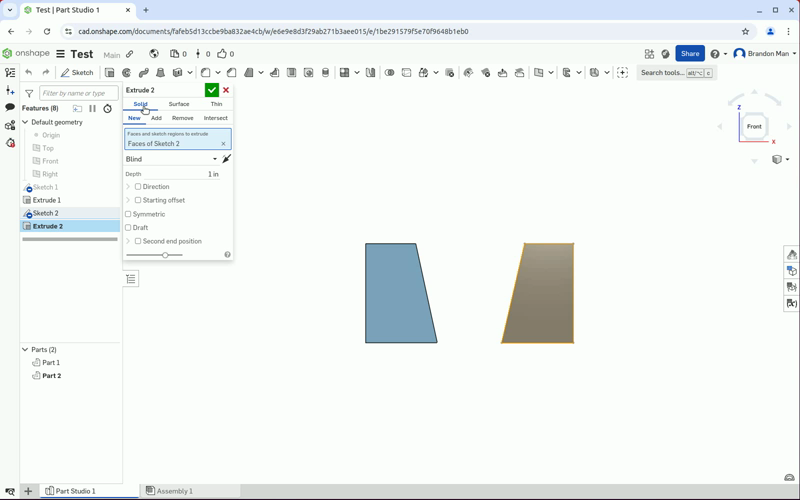
click(143, 106)
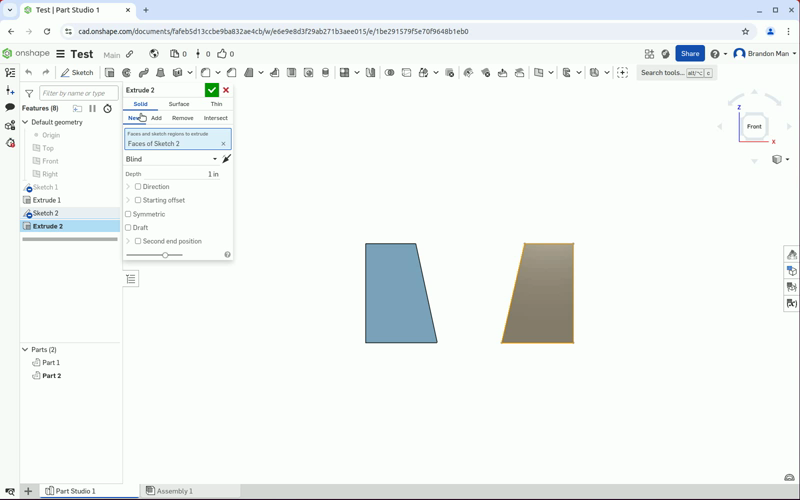
mouse_move(137, 120)
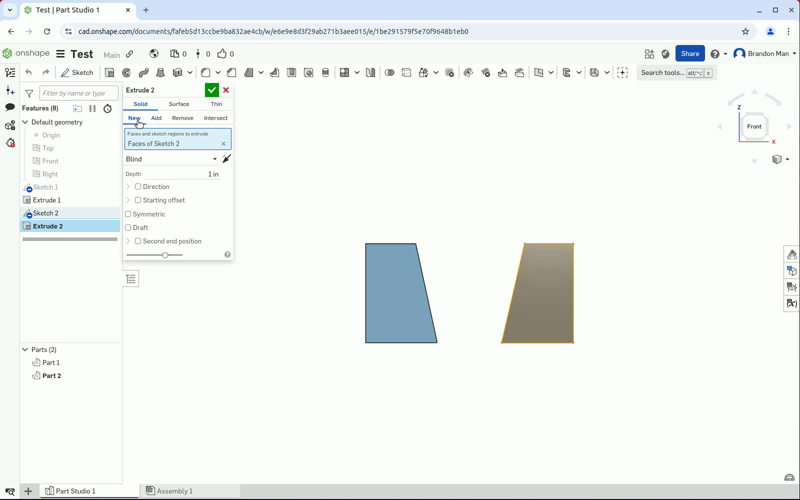
click(137, 120)
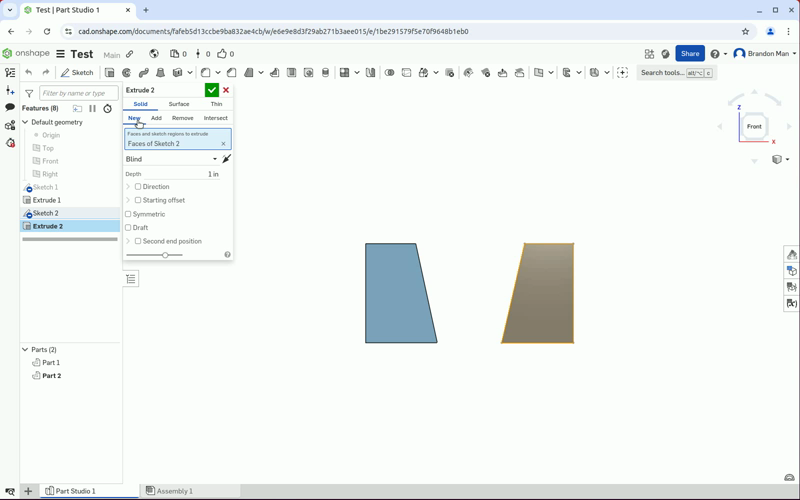
key(tab, 4)
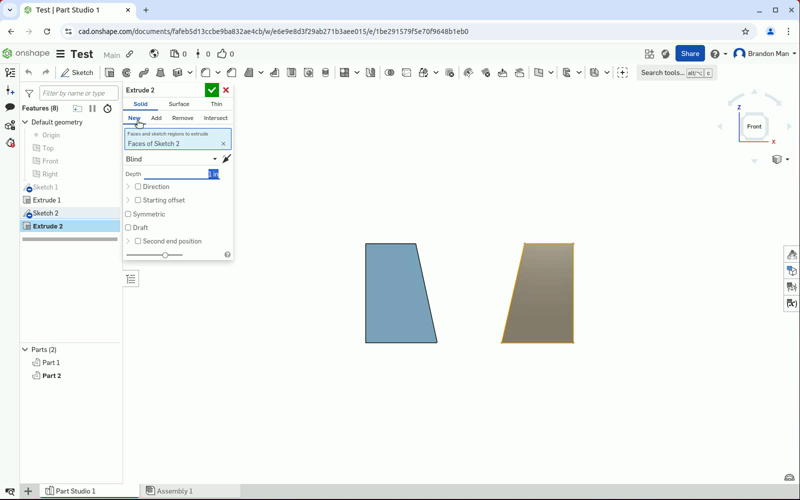
text(11.073)
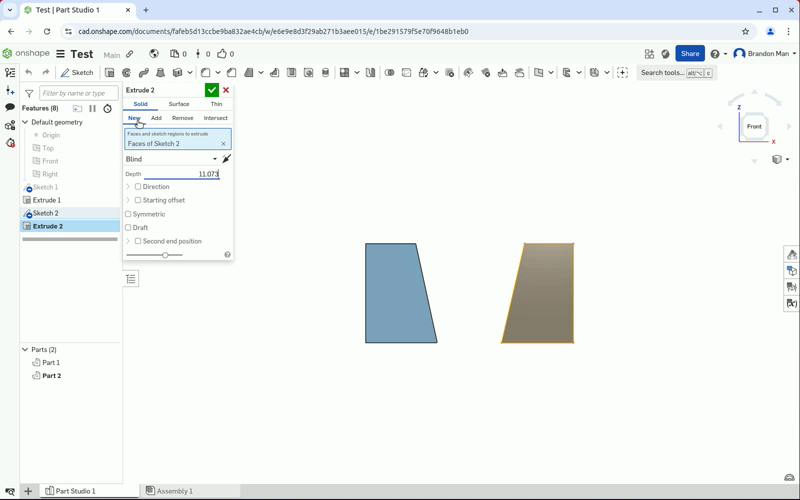
key(enter)
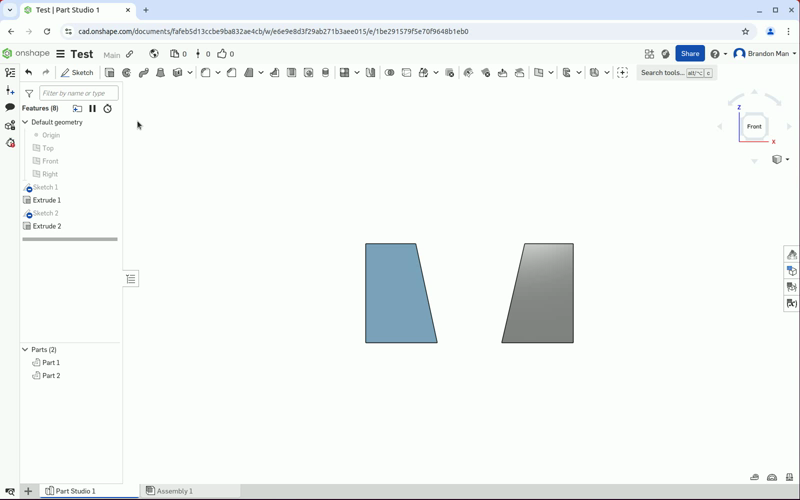
key(shift+h)
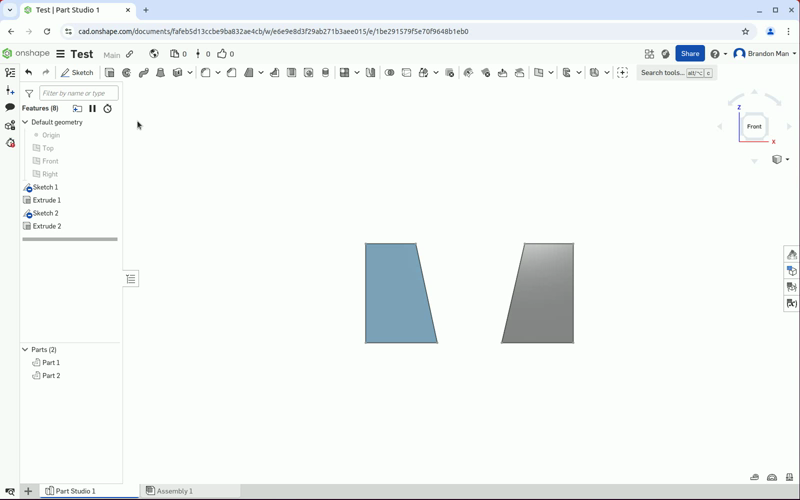
key(shift+h)
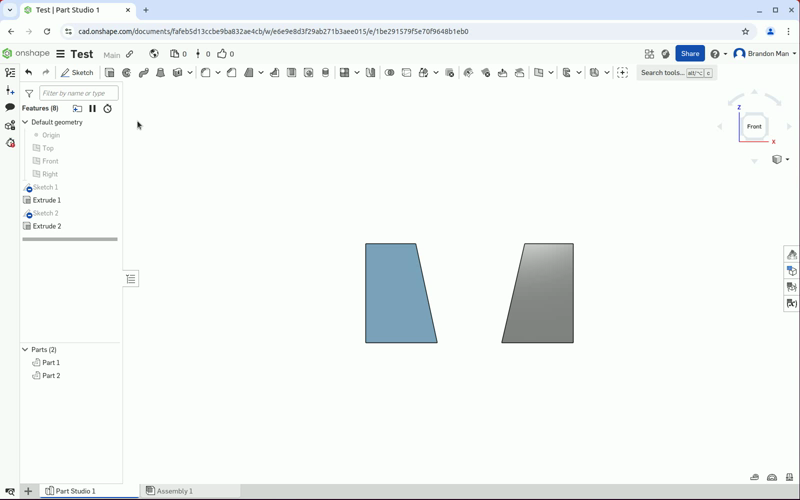
mouse_move(73, 189)
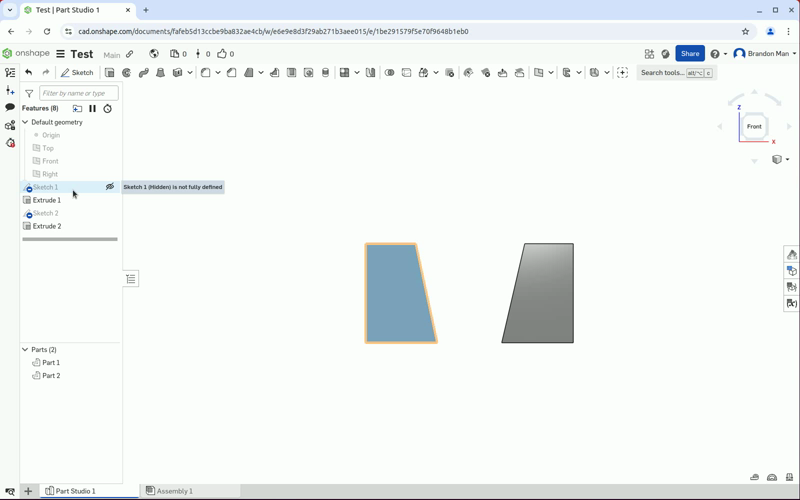
click(73, 189)
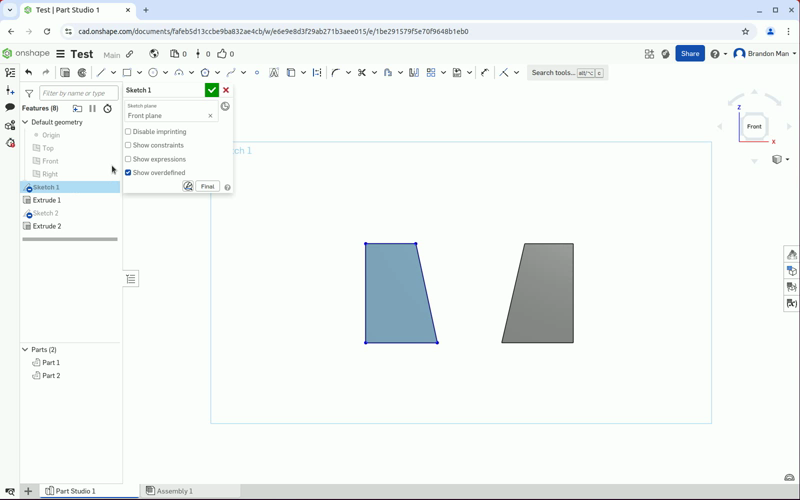
mouse_move(229, 92)
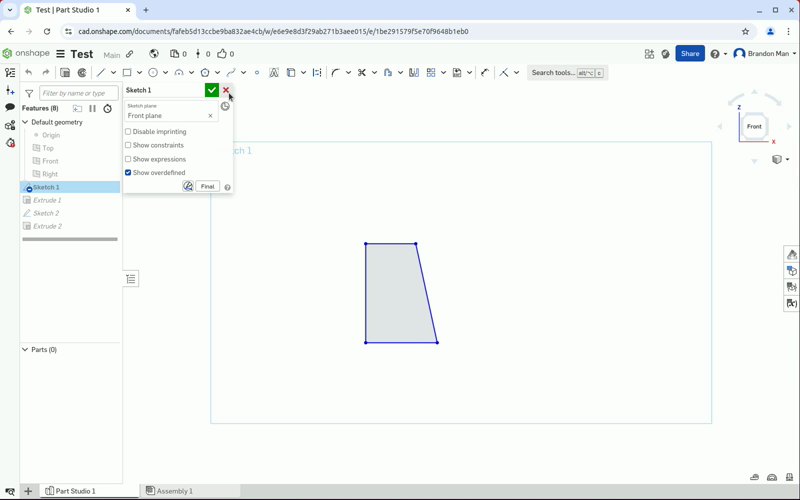
click(229, 92)
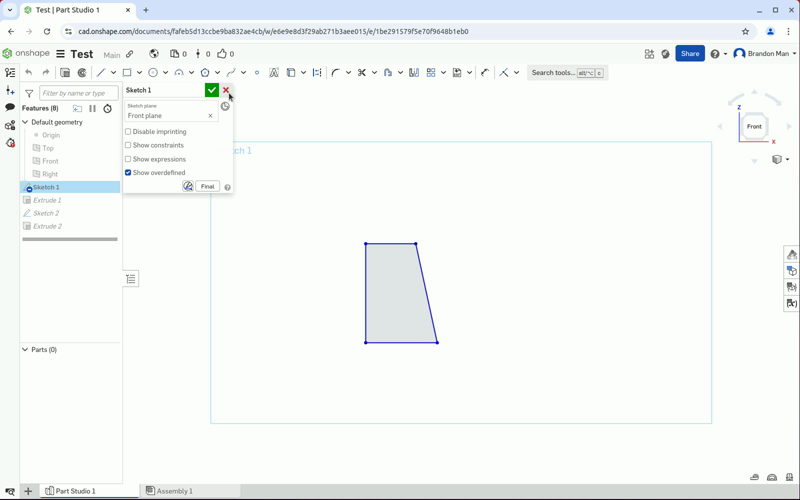
key(shift+s)
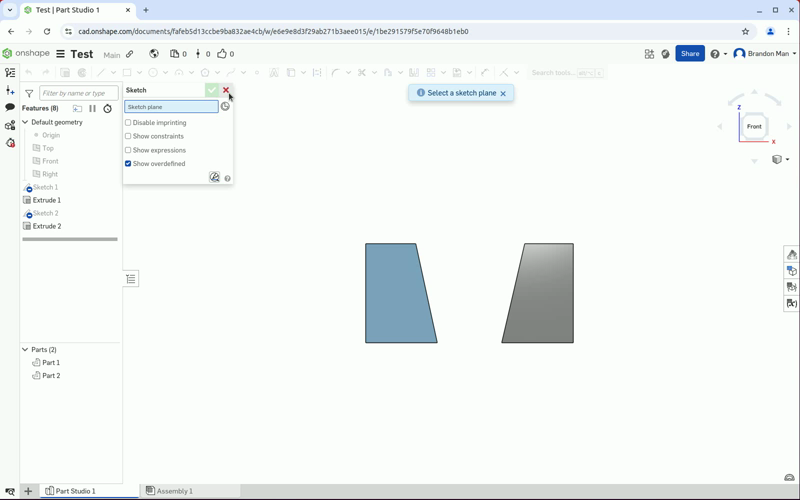
mouse_move(73, 163)
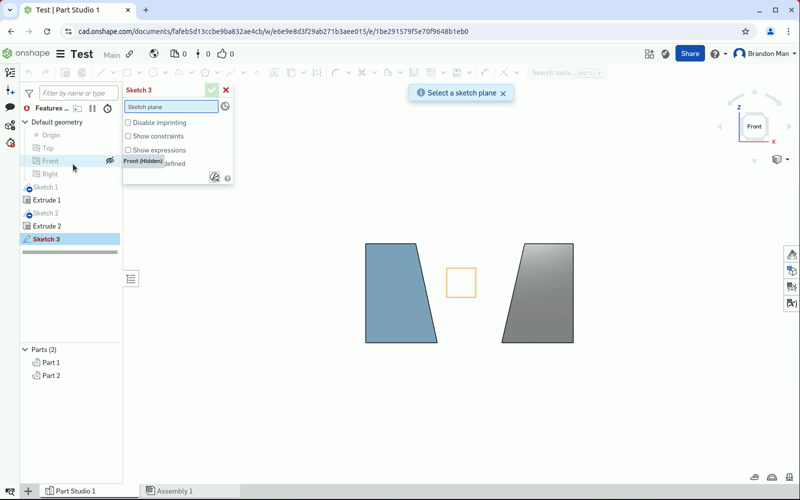
click(73, 163)
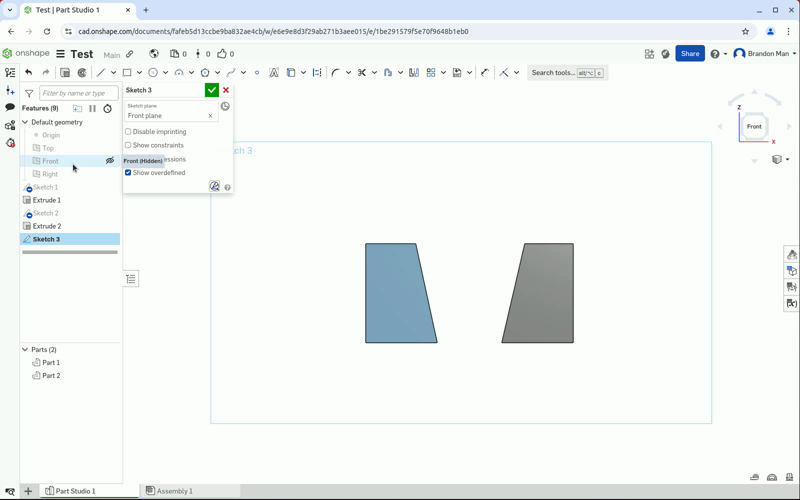
mouse_move(73, 352)
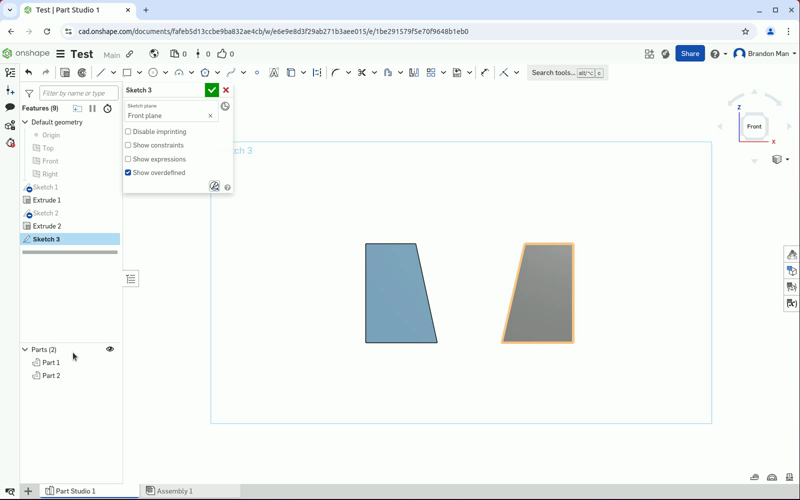
key(y)
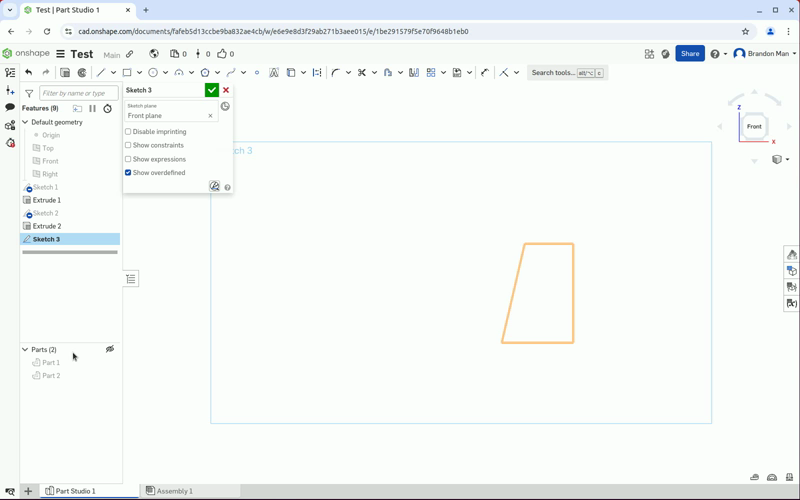
key(l)
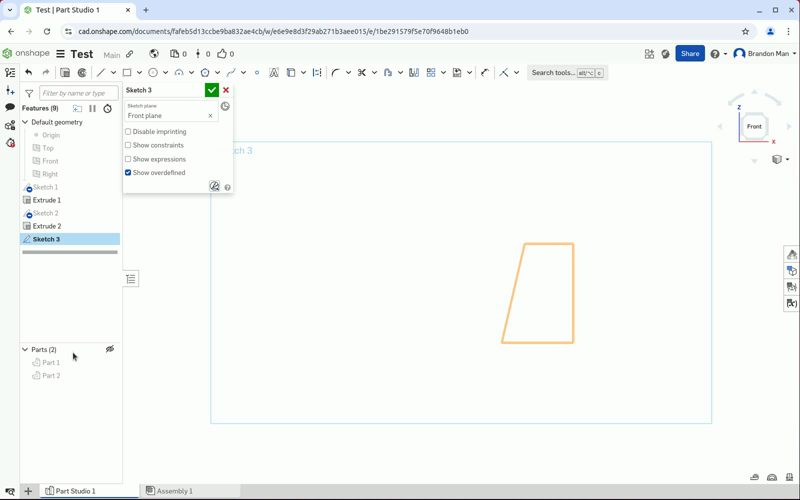
key_down(shift)
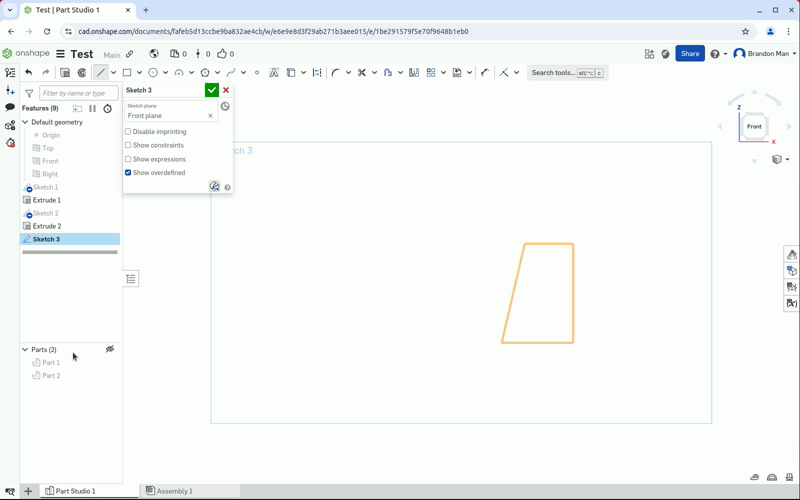
mouse_move(416, 243)
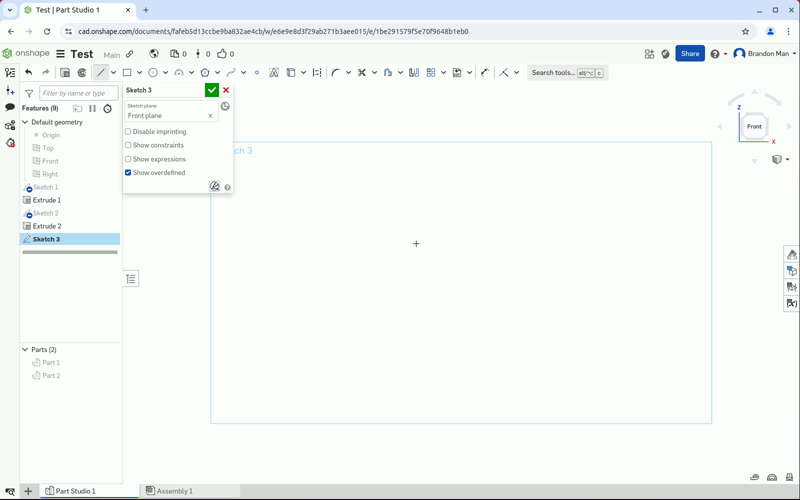
click(416, 243)
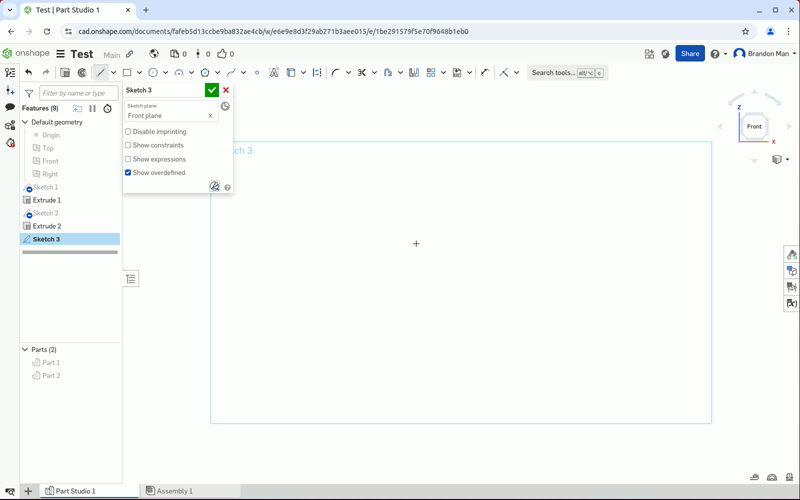
key_up(shift)
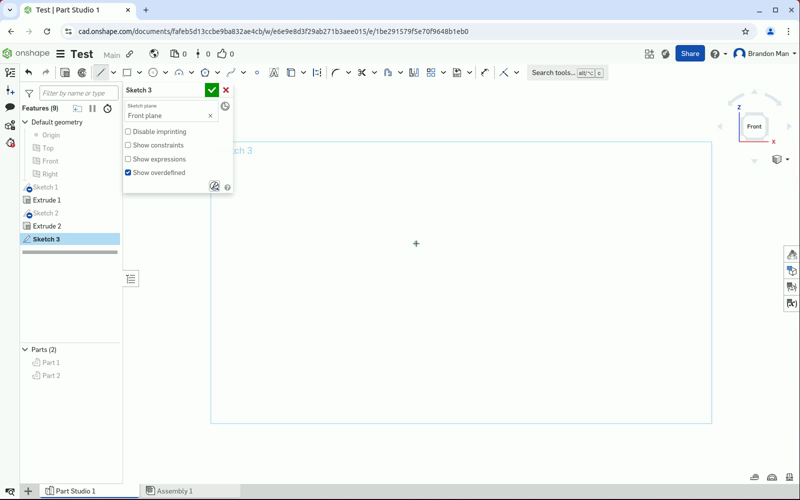
key_down(shift)
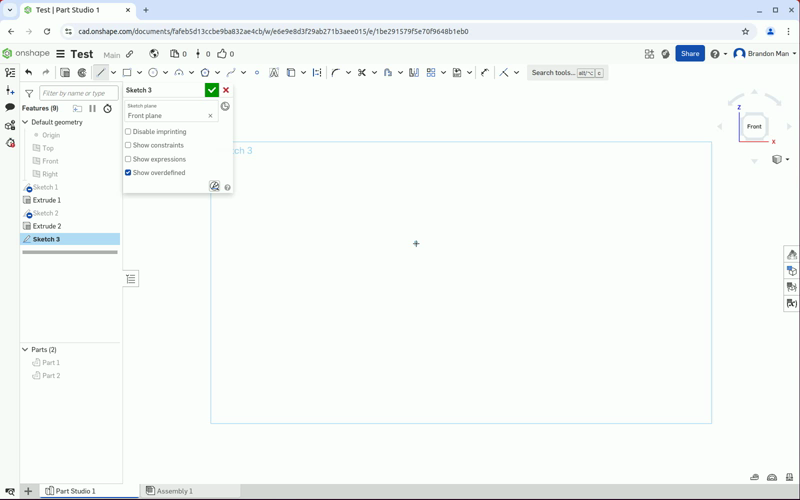
mouse_move(438, 341)
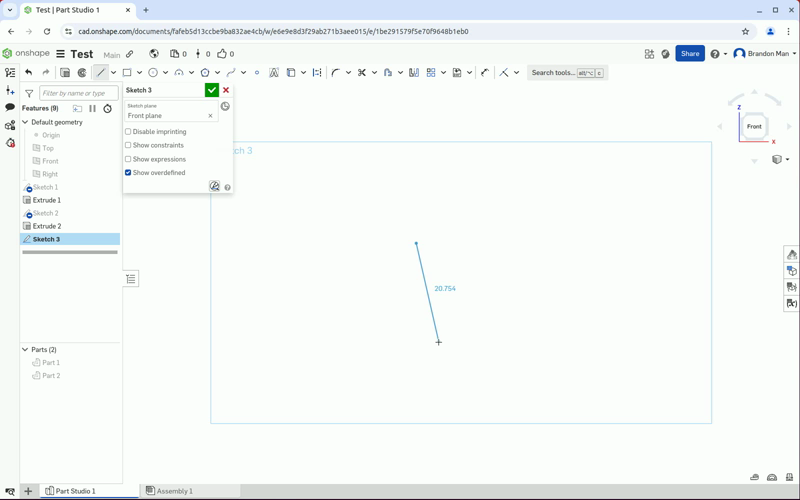
click(438, 341)
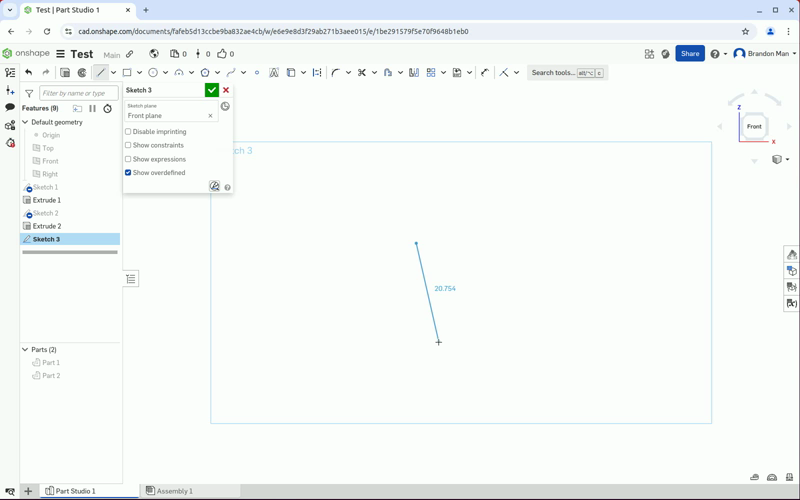
key_up(shift)
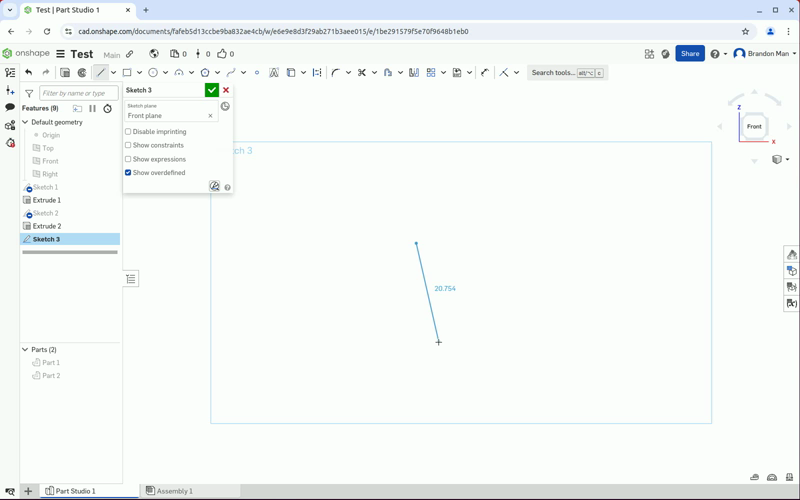
key_down(shift)
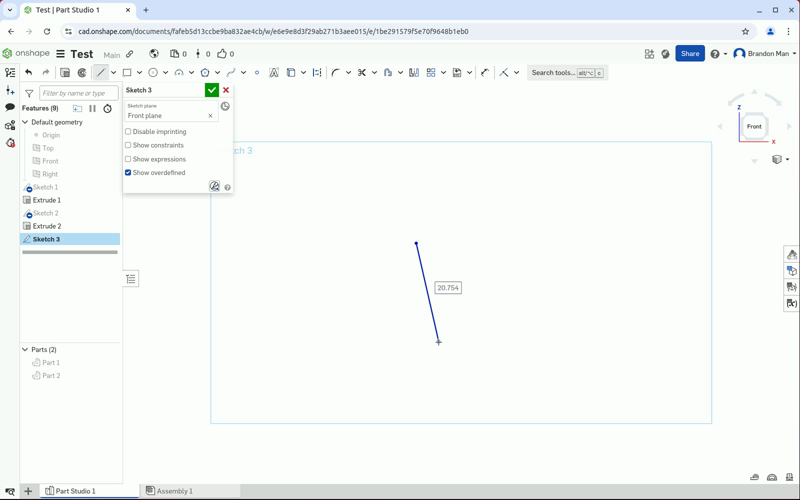
mouse_move(501, 341)
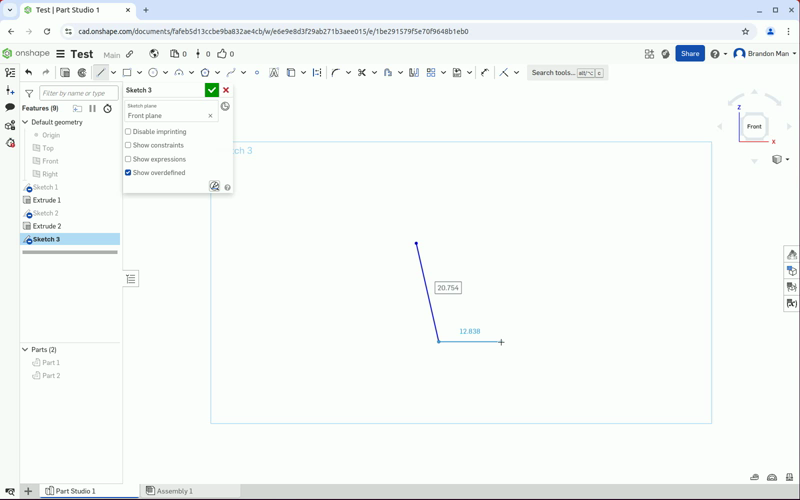
click(501, 341)
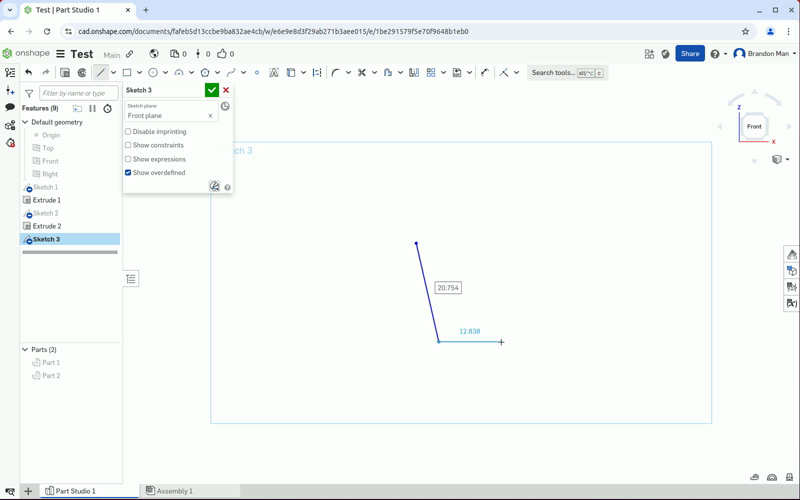
key_up(shift)
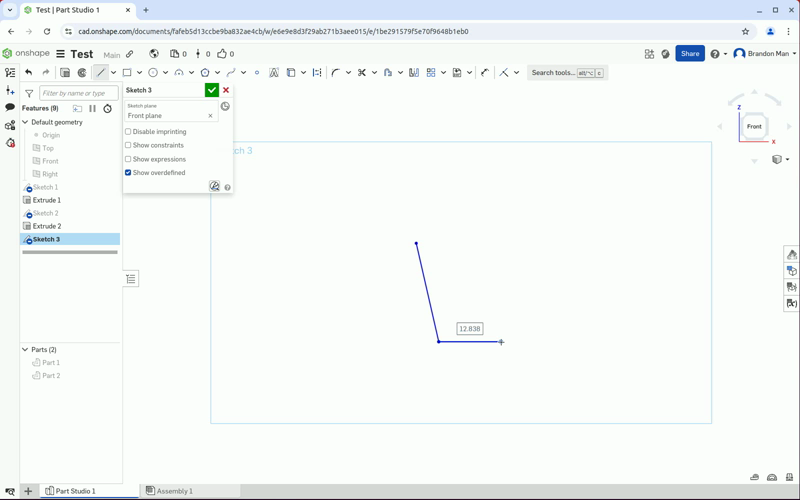
key_down(shift)
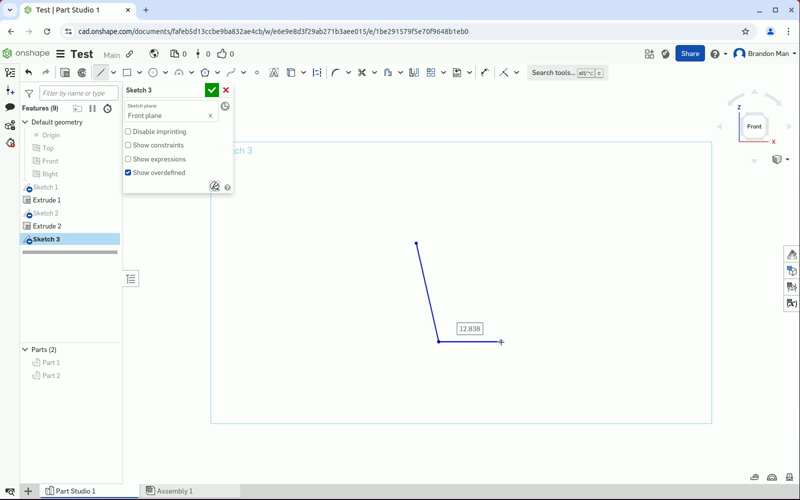
mouse_move(524, 243)
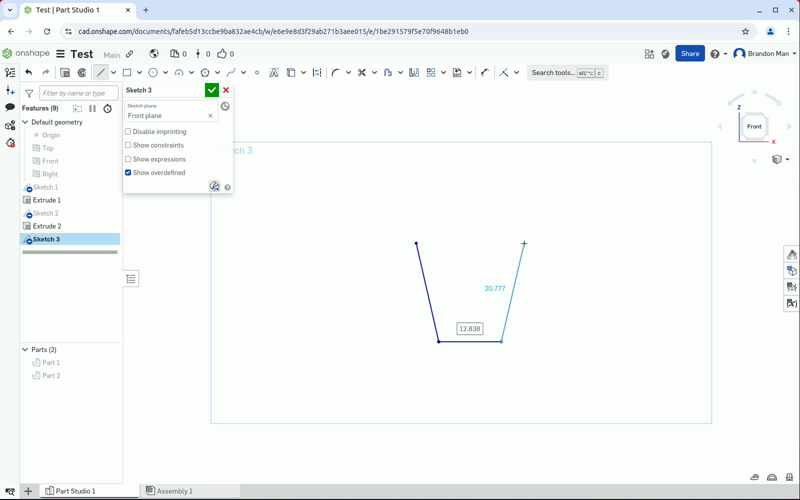
click(524, 243)
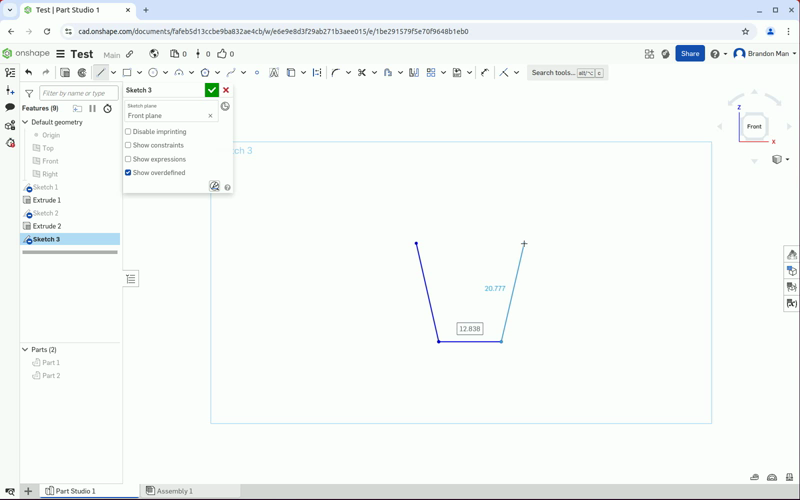
key_up(shift)
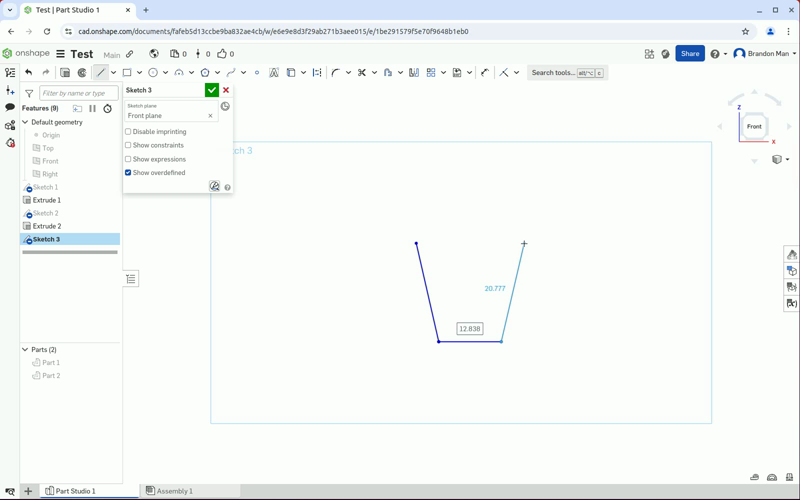
key_down(shift)
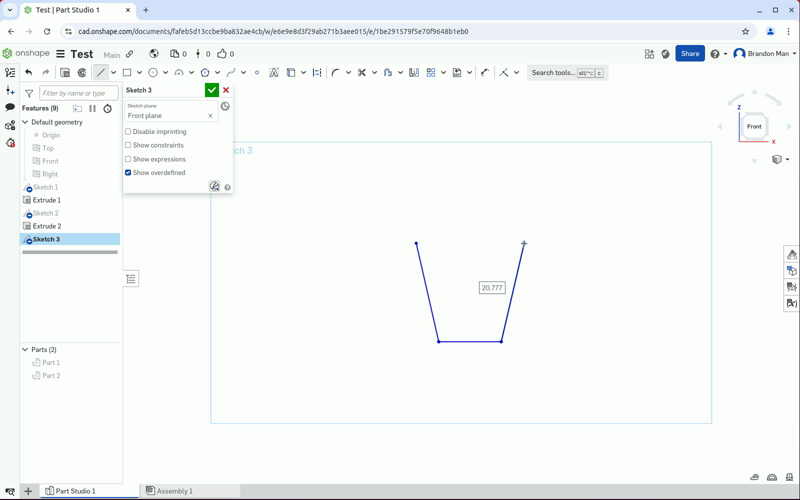
mouse_move(416, 243)
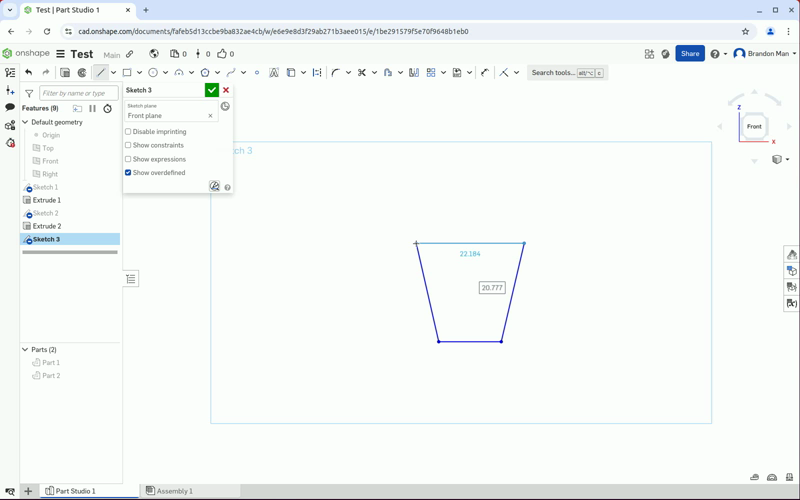
key_up(shift)
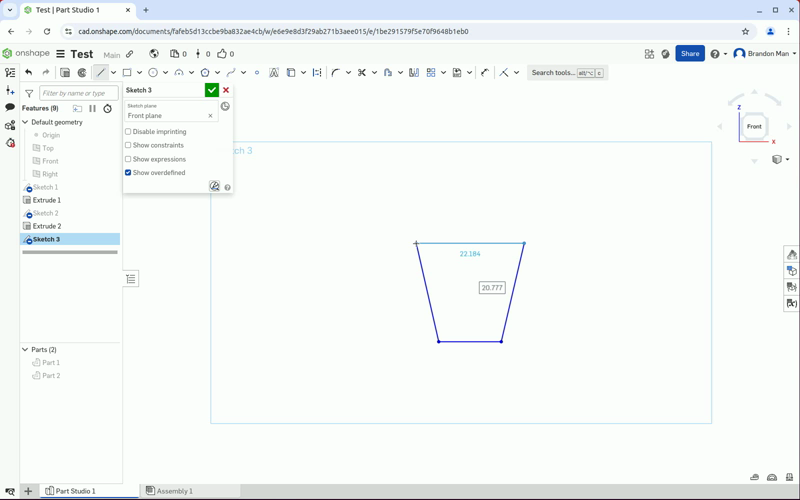
click(416, 243)
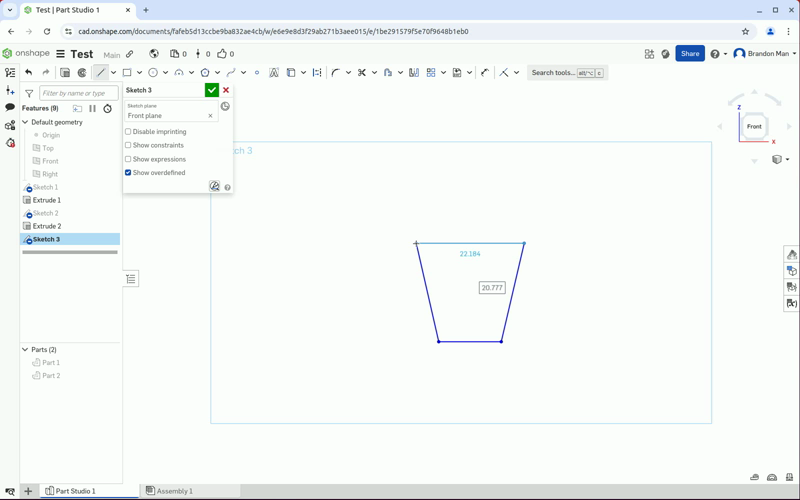
key(esc)
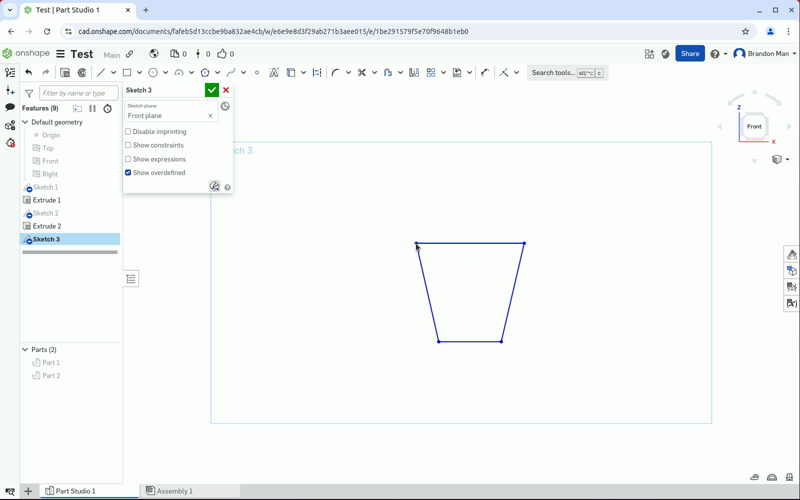
mouse_move(447, 263)
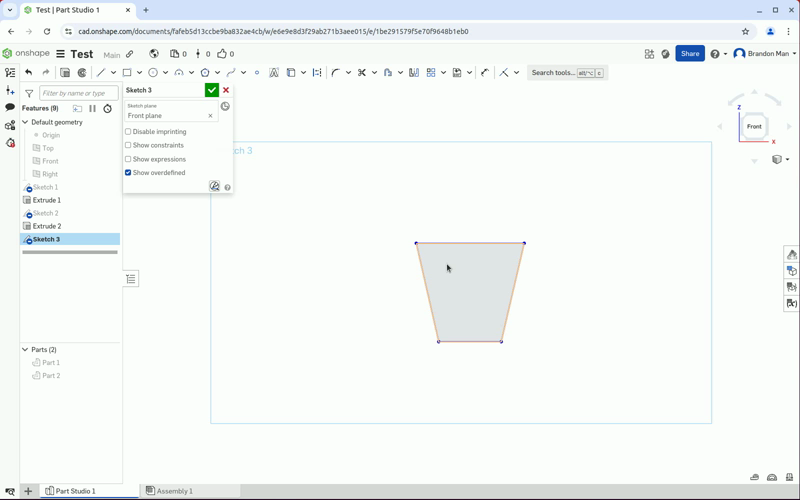
click(447, 263)
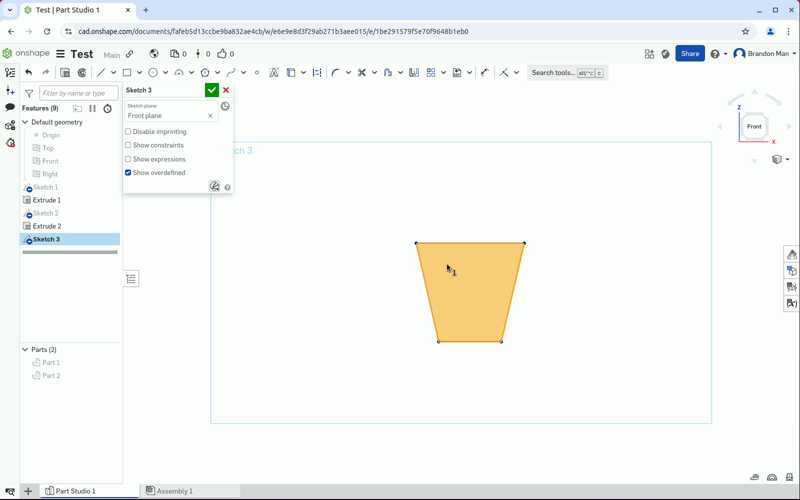
mouse_move(73, 352)
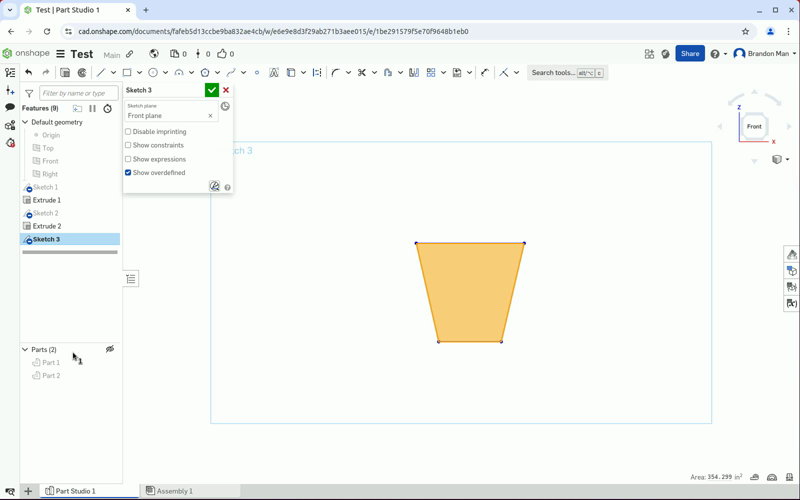
key(shift+y)
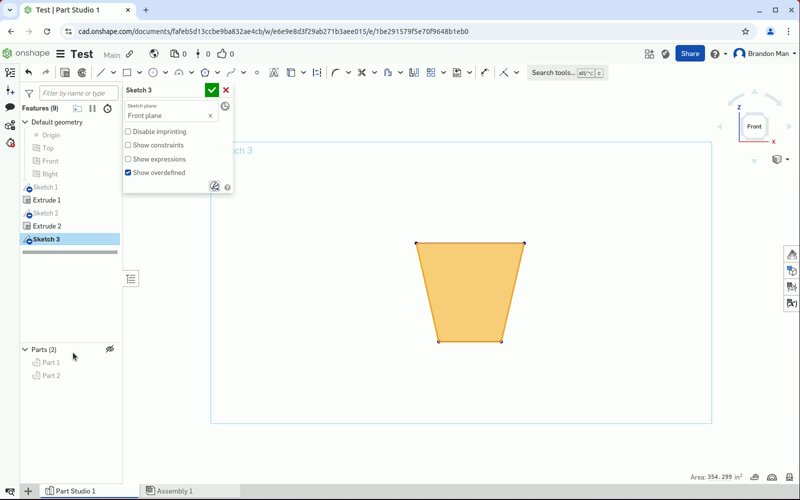
key(shift+e)
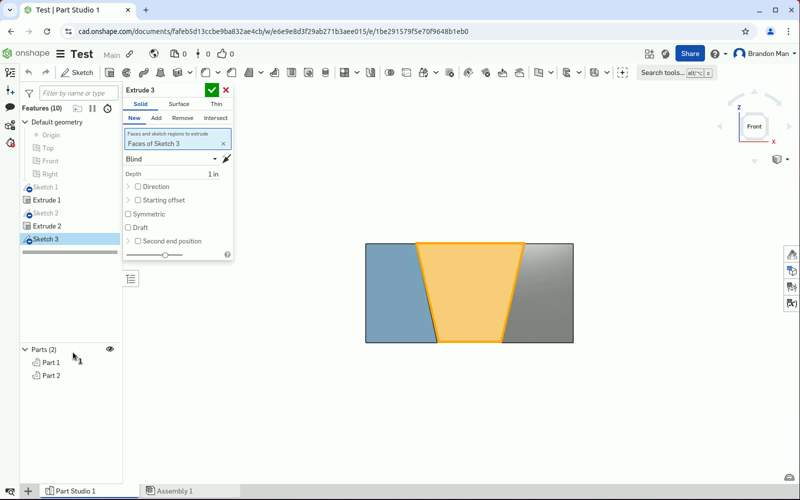
mouse_move(143, 106)
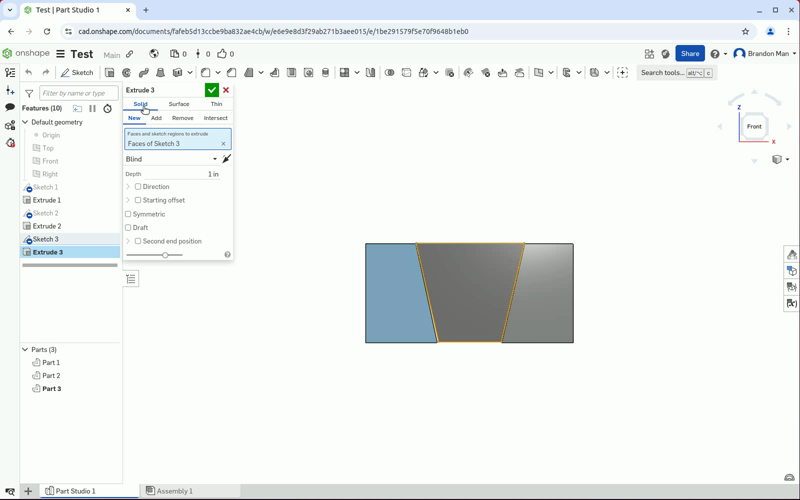
click(143, 106)
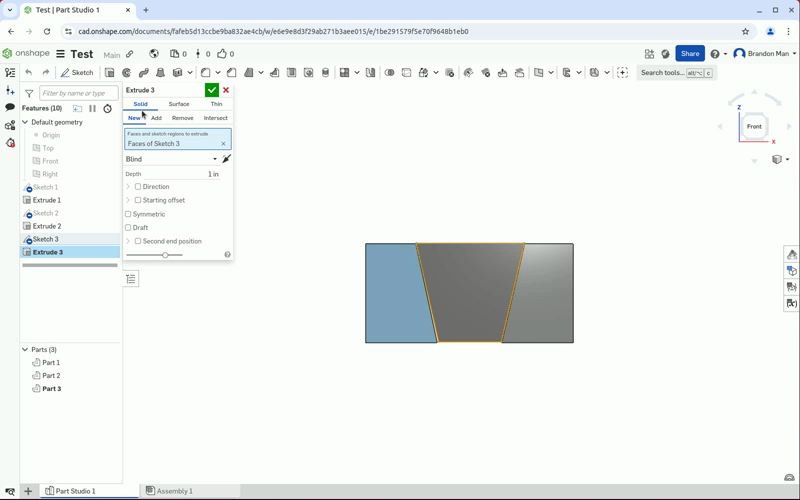
mouse_move(137, 120)
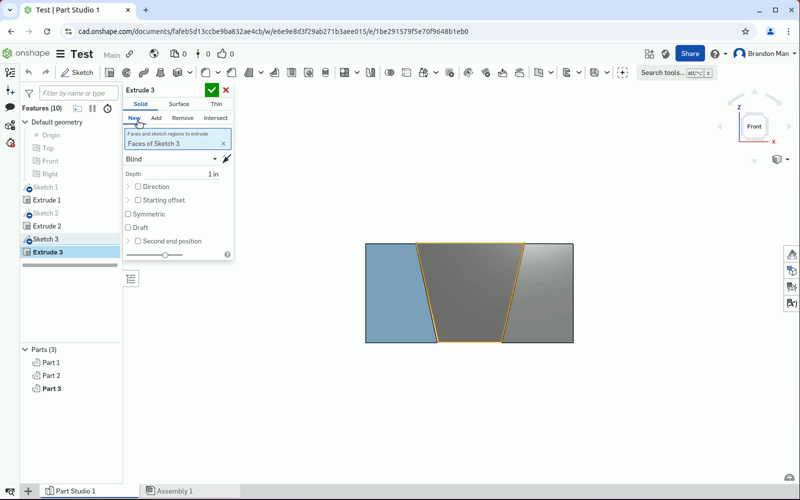
click(137, 120)
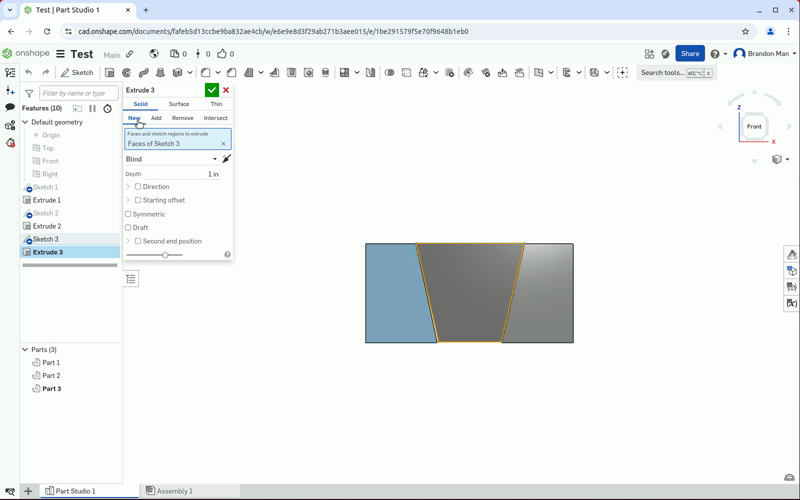
key(tab, 4)
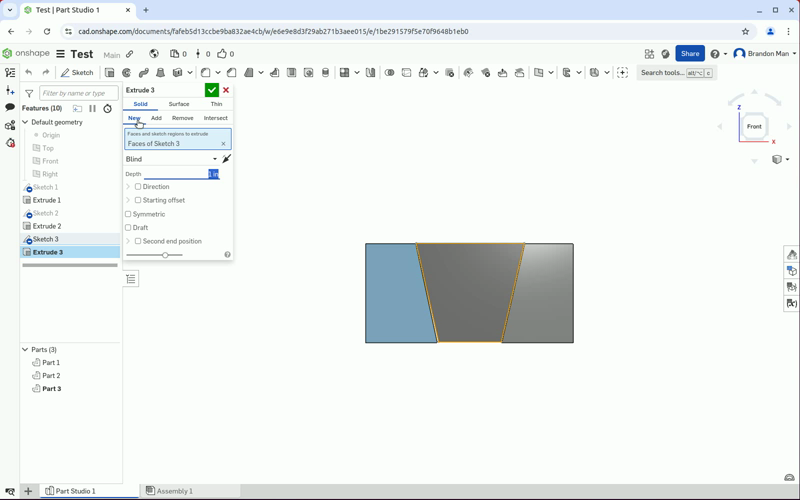
text(5.536)
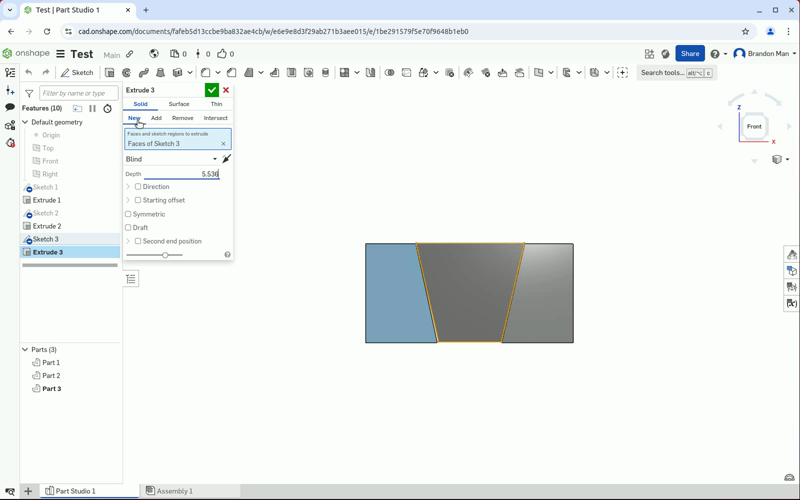
key(enter)
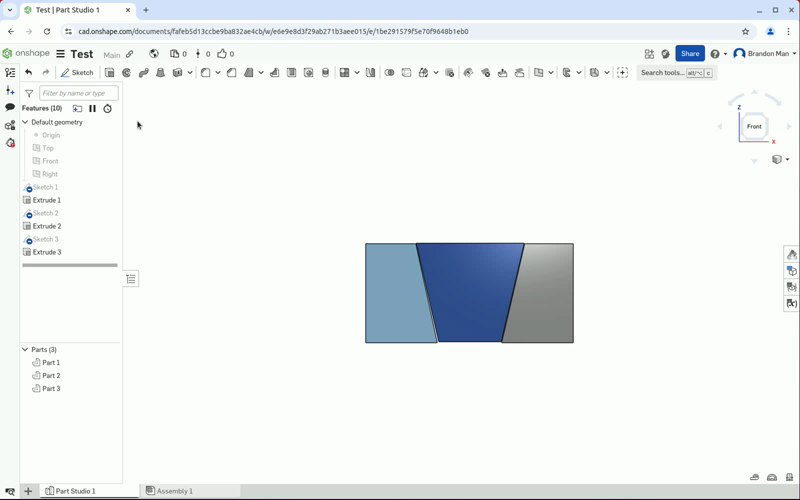
key(shift+h)
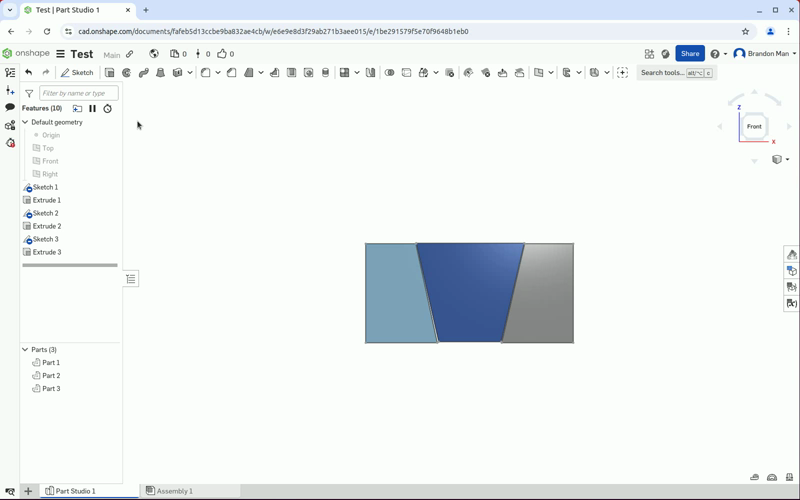
key(shift+h)
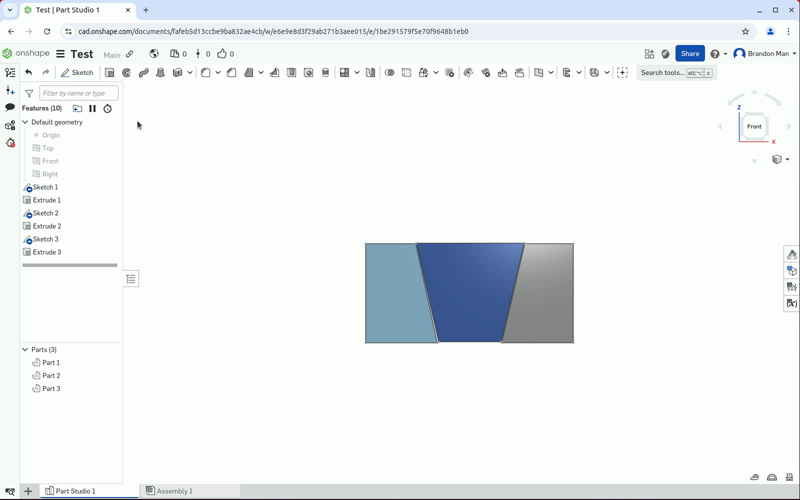
key(shift+7)
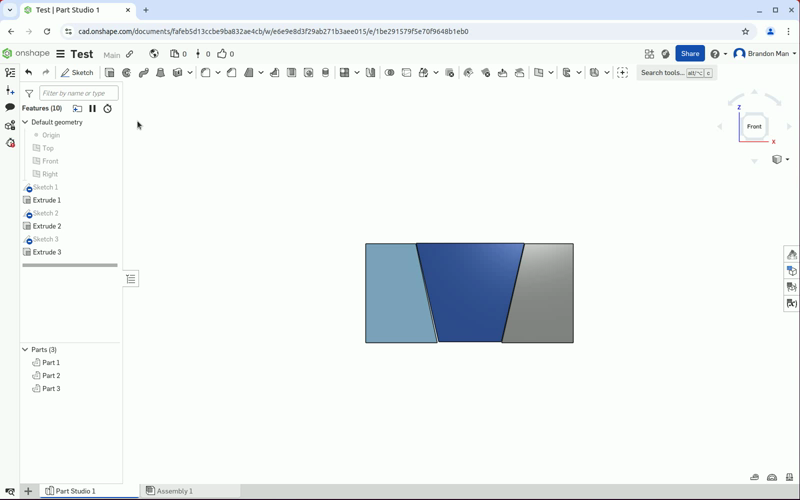
key(left, 2)
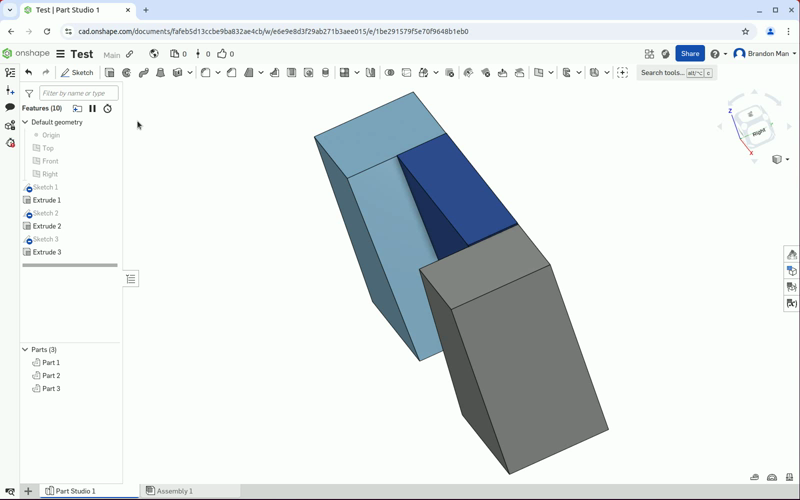
key(down, 2)
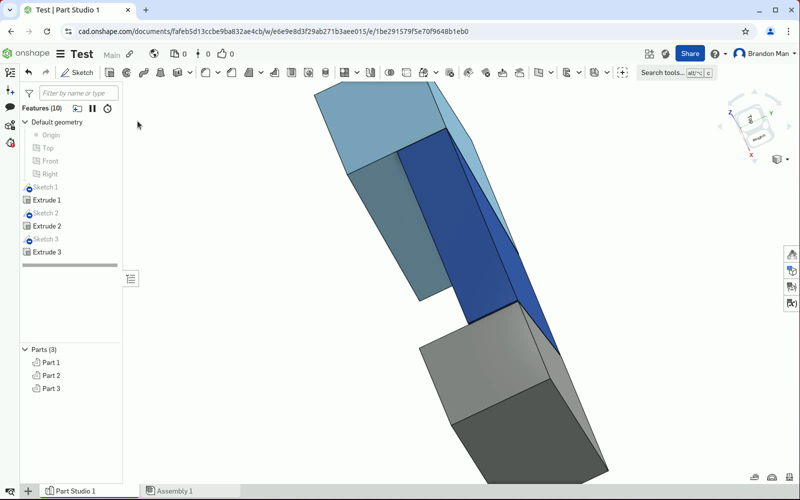
key(up, 2)
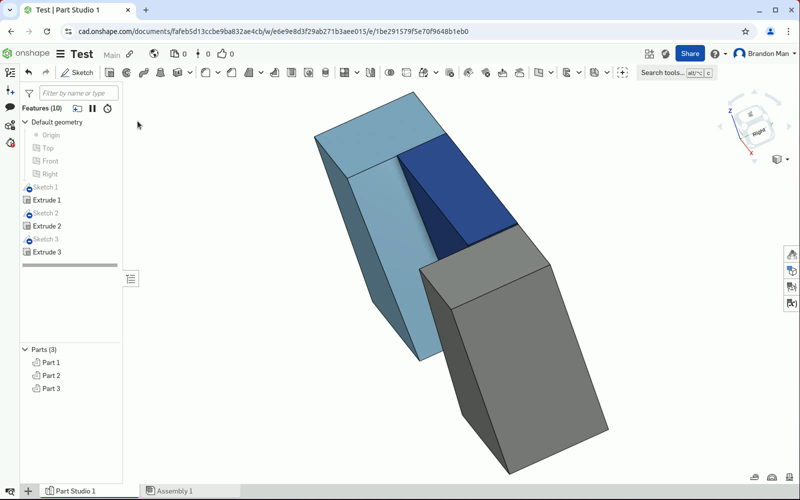
key(right, 2)
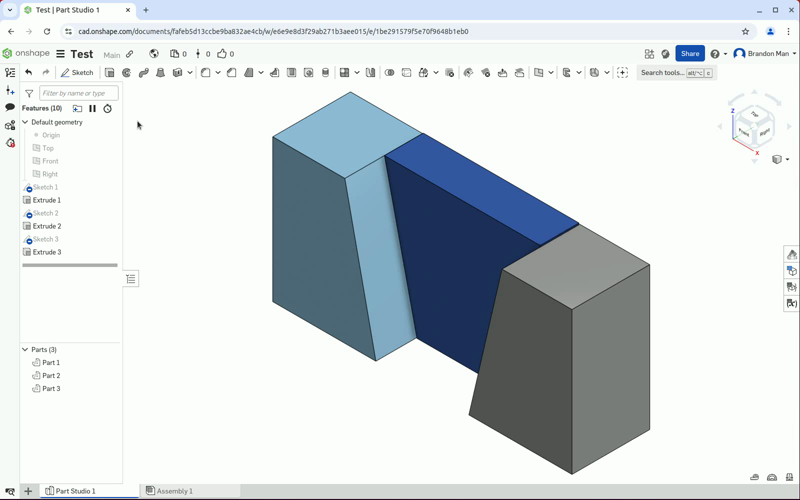
mouse_move(73, 189)
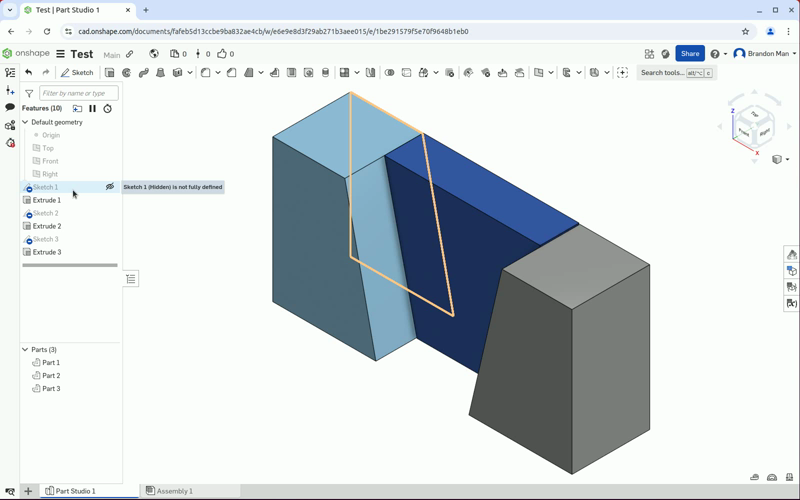
click(73, 189)